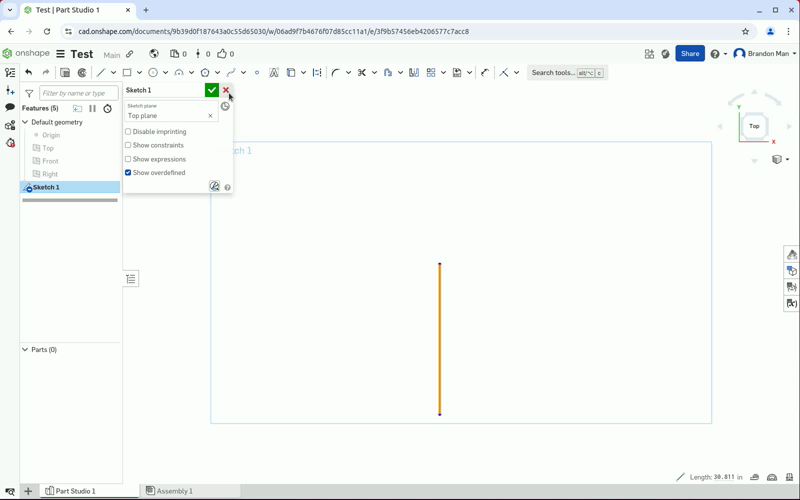
key(shift+h)
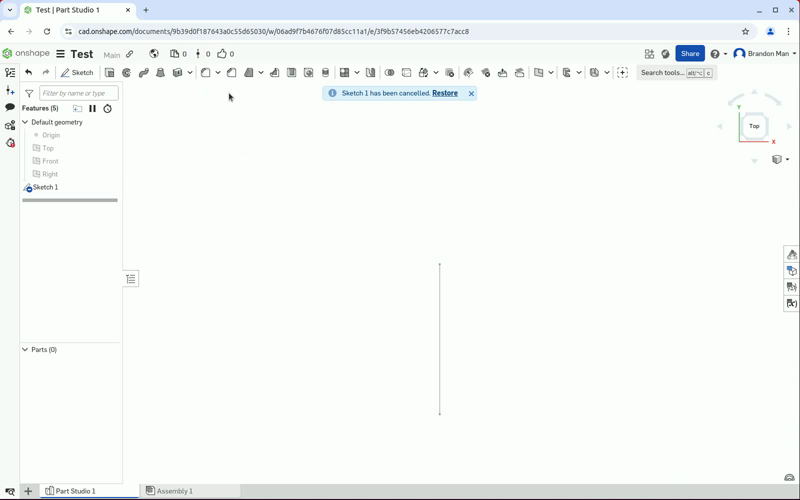
key(shift+s)
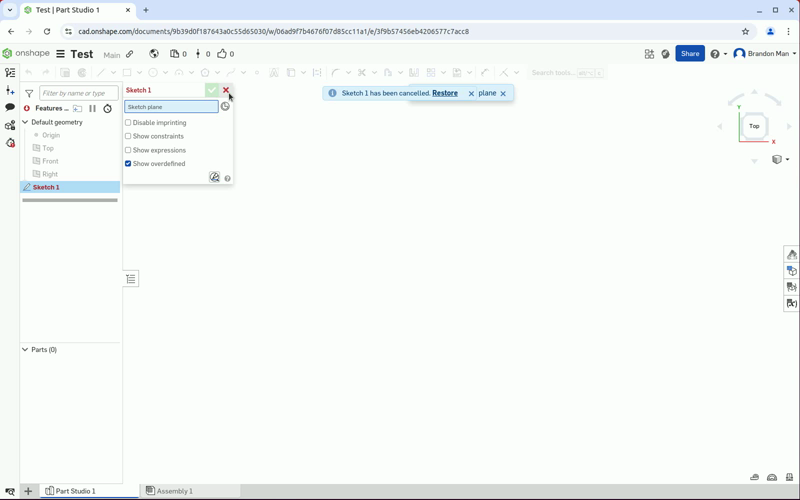
mouse_move(73, 150)
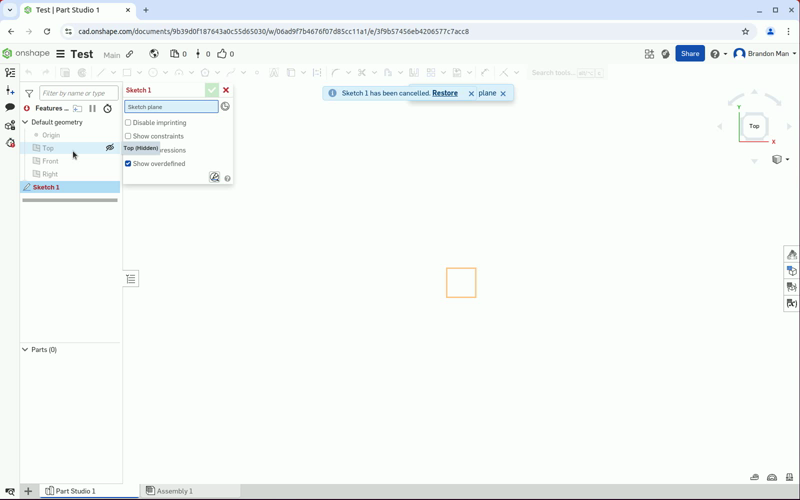
click(73, 150)
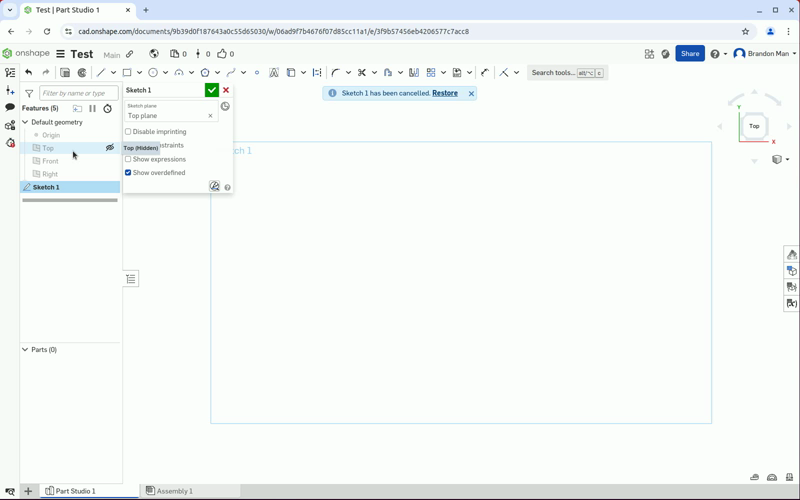
mouse_move(73, 352)
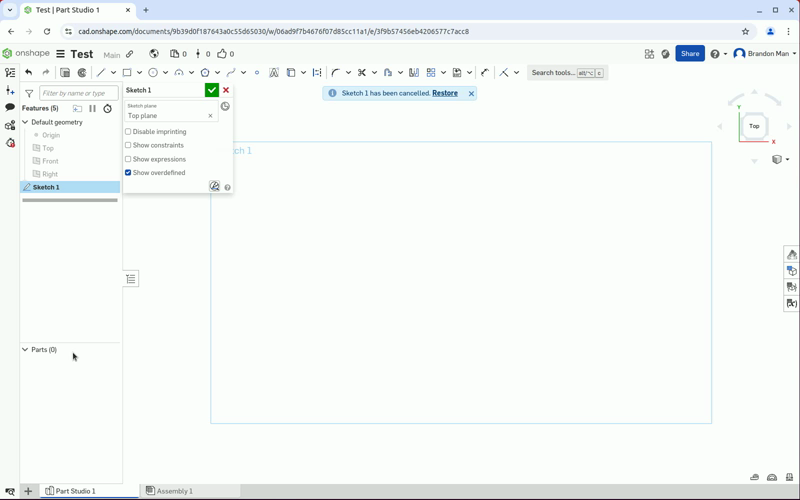
key(y)
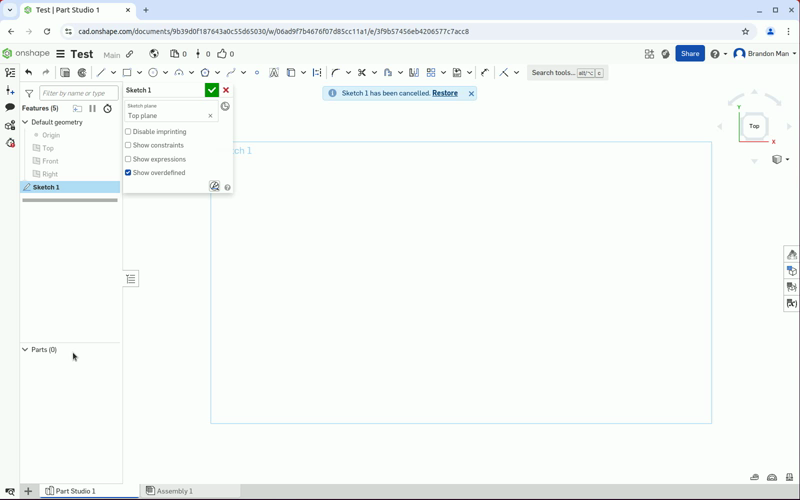
key(l)
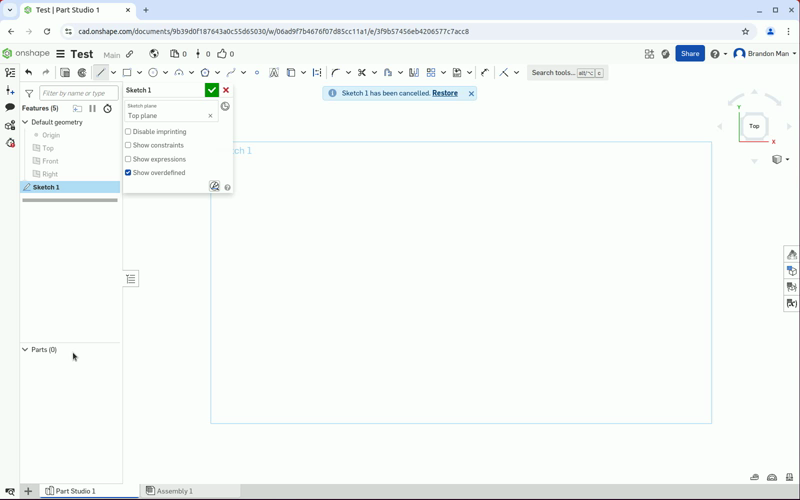
key_down(shift)
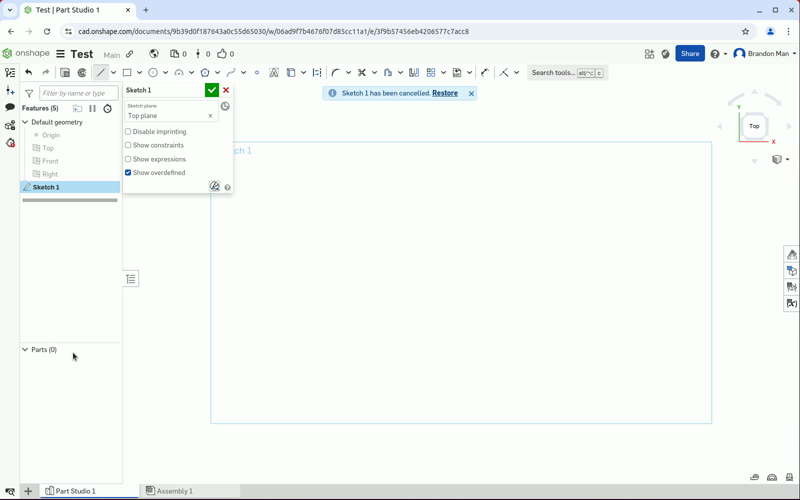
mouse_move(348, 282)
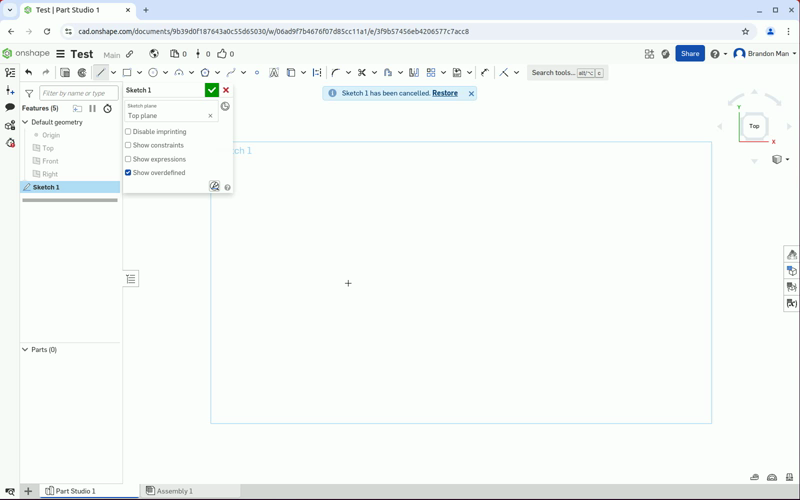
click(348, 282)
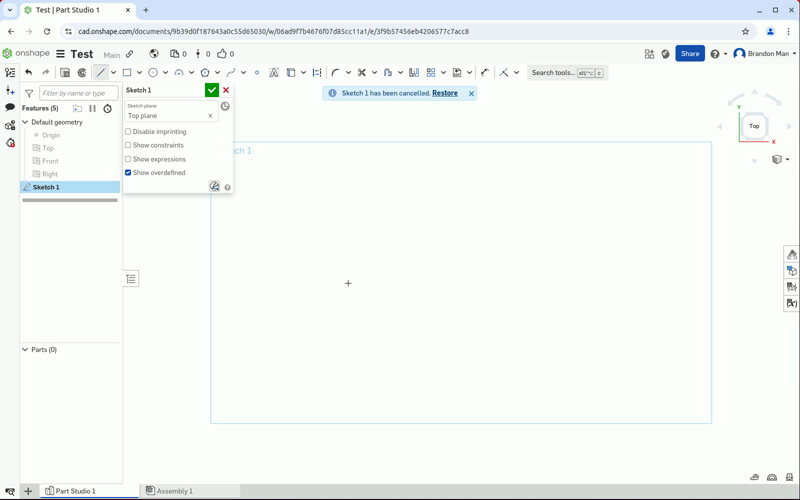
key_up(shift)
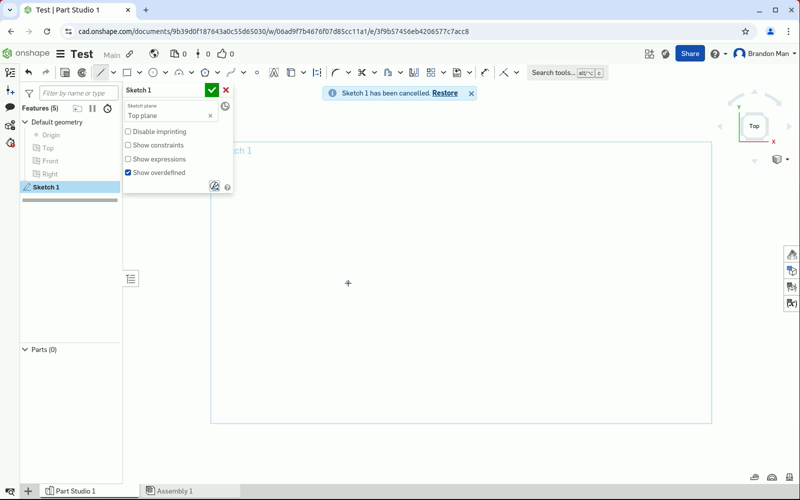
key_down(shift)
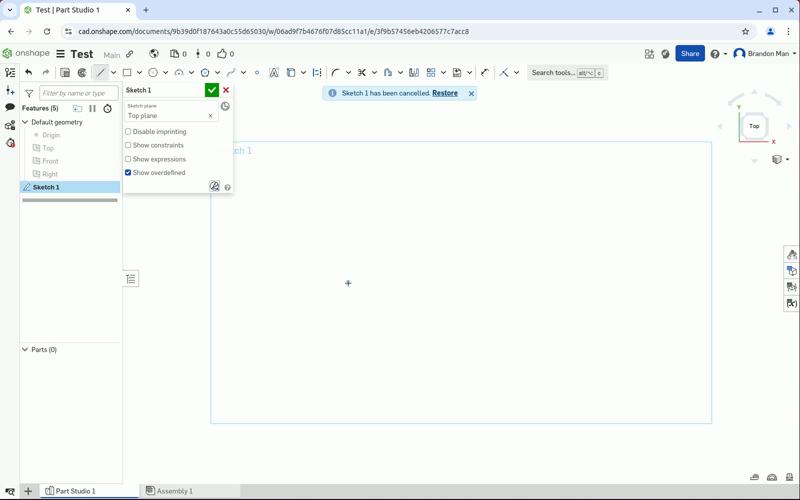
mouse_move(568, 282)
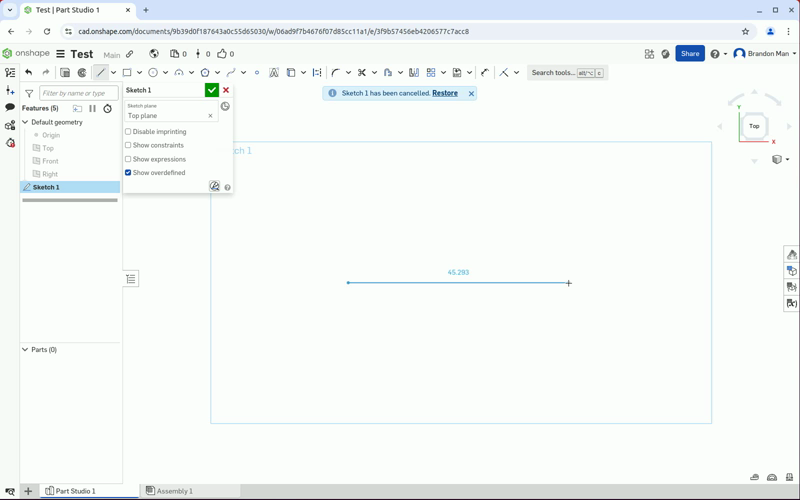
click(568, 282)
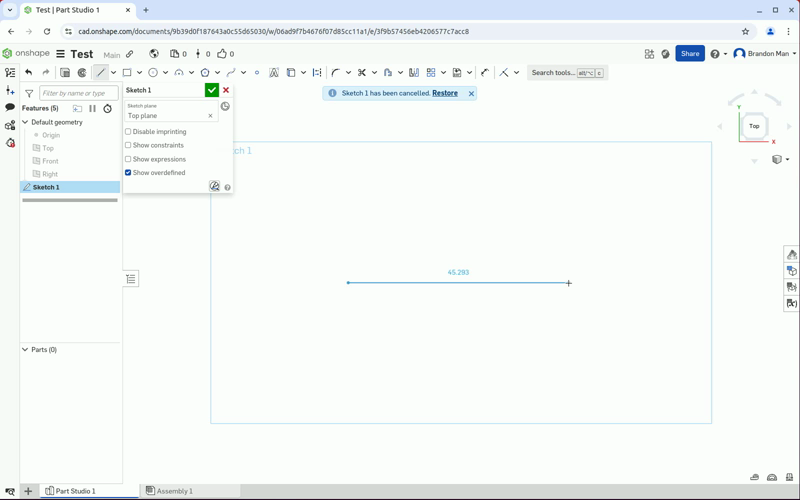
key_up(shift)
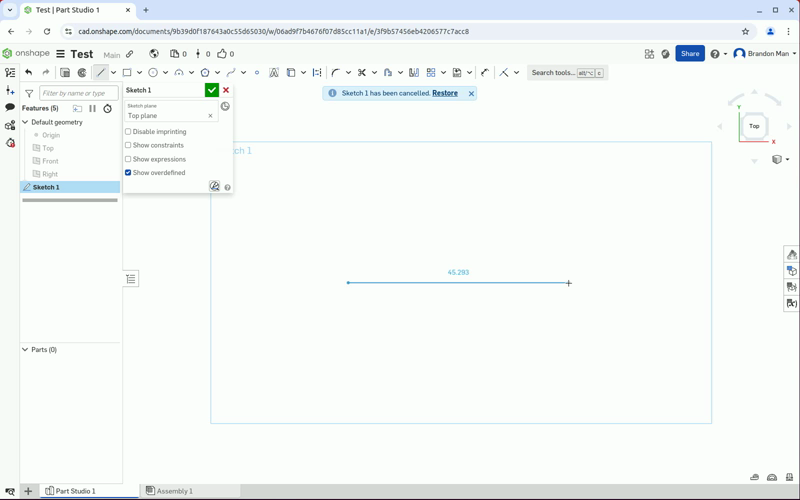
key_down(shift)
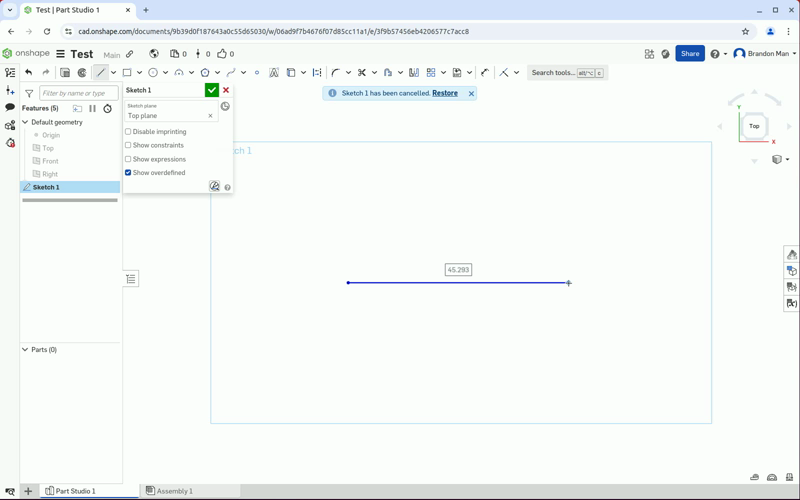
mouse_move(589, 282)
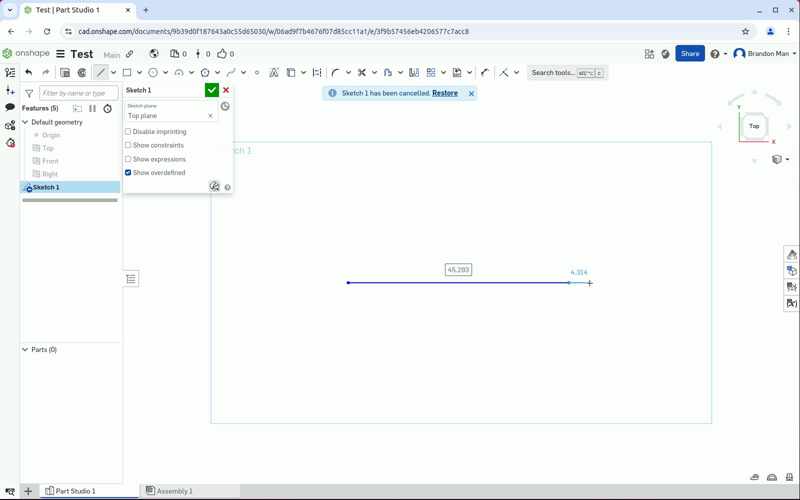
mouse_move(568, 252)
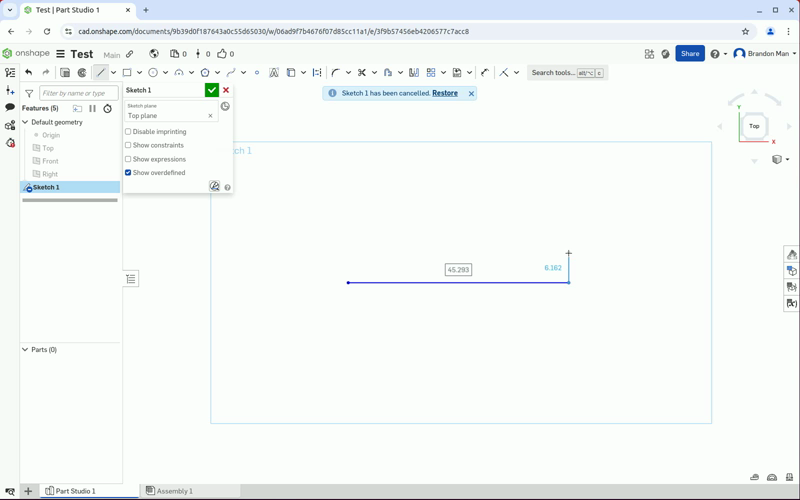
click(568, 252)
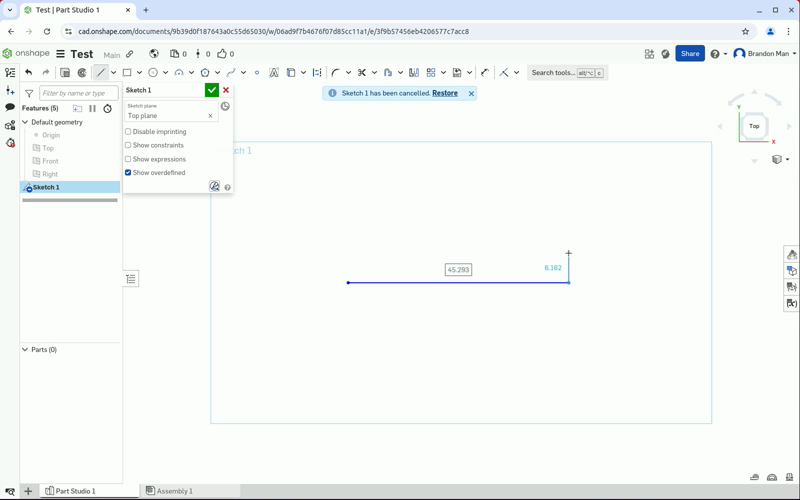
key_up(shift)
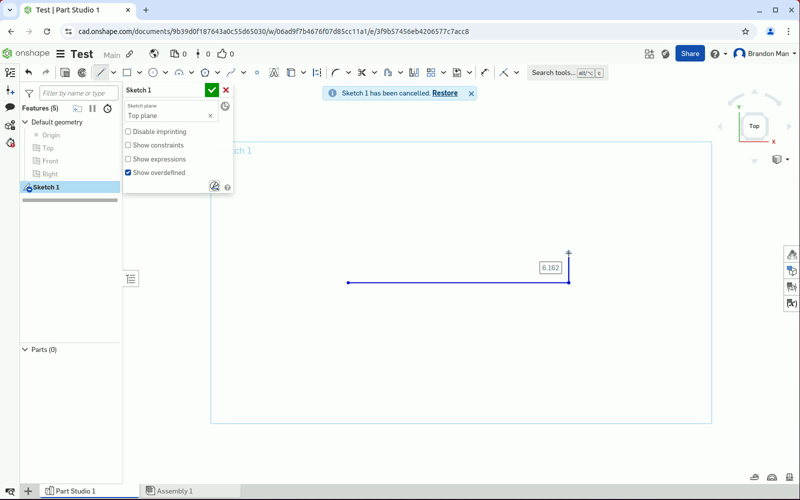
key_down(shift)
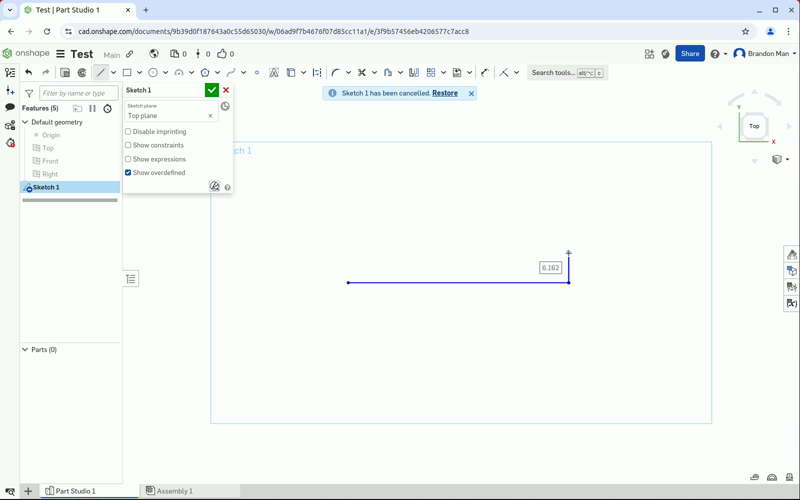
mouse_move(348, 252)
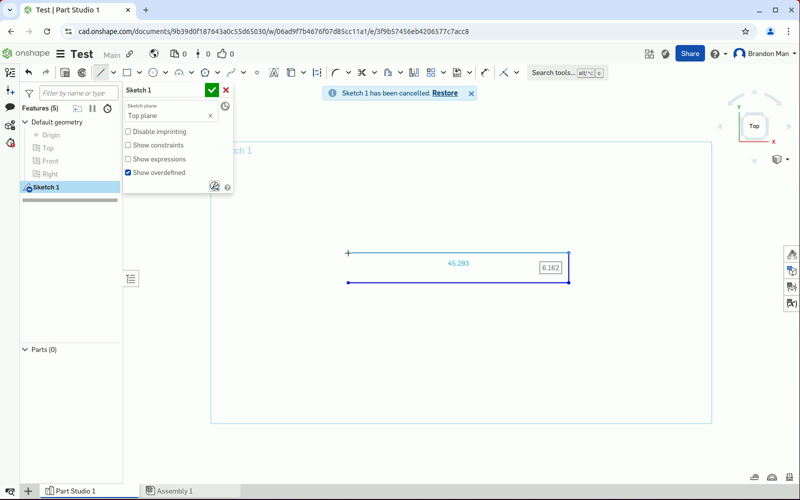
click(348, 252)
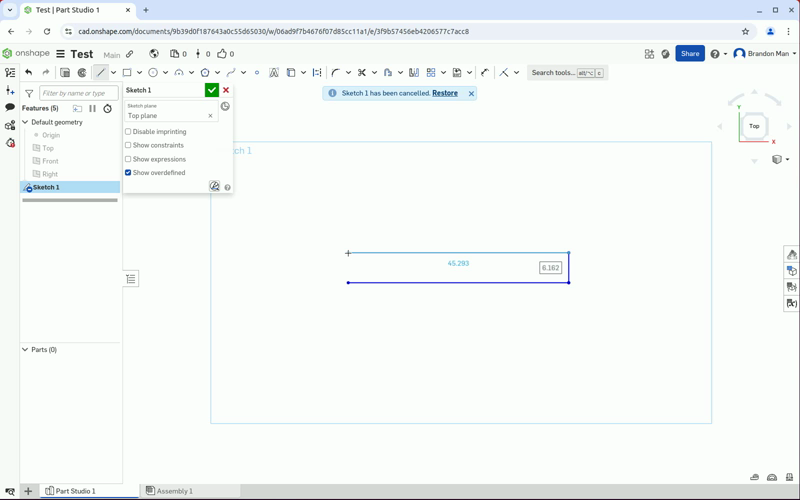
key_up(shift)
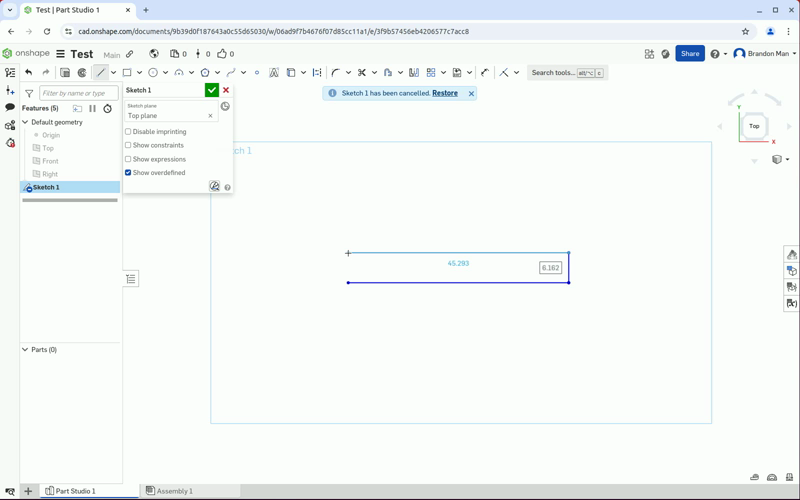
mouse_move(378, 252)
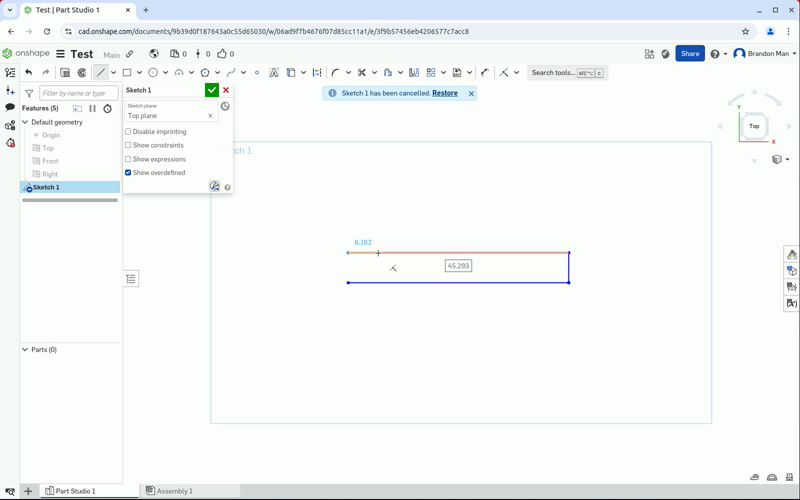
key_down(shift)
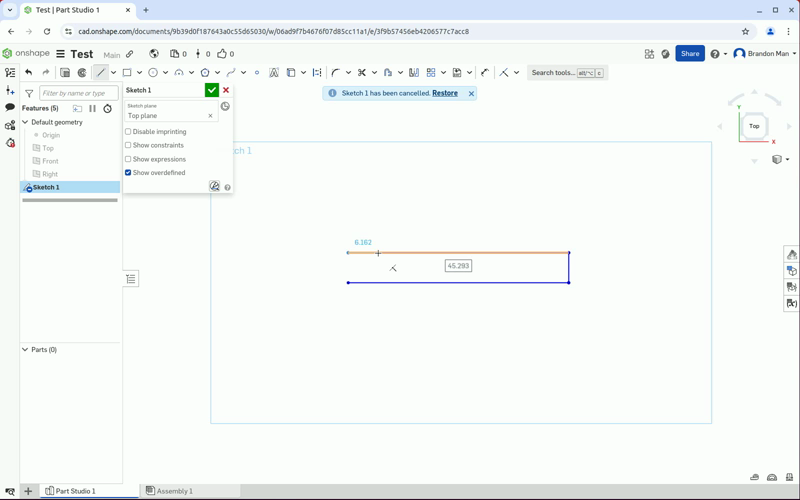
mouse_move(348, 282)
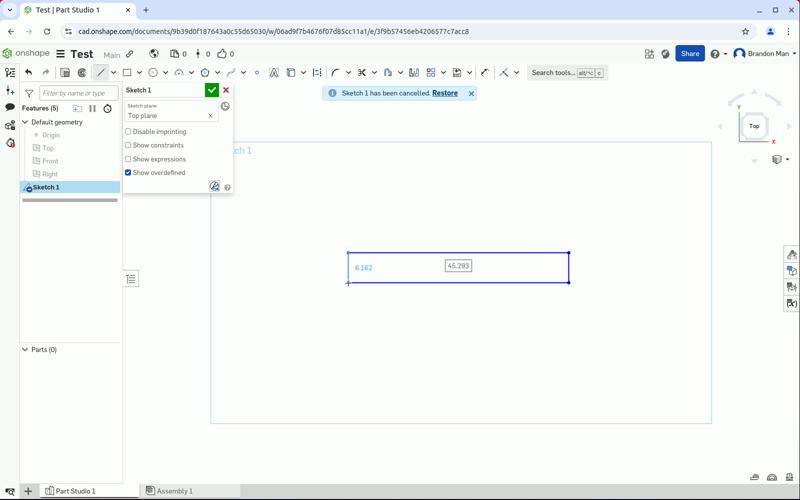
key_up(shift)
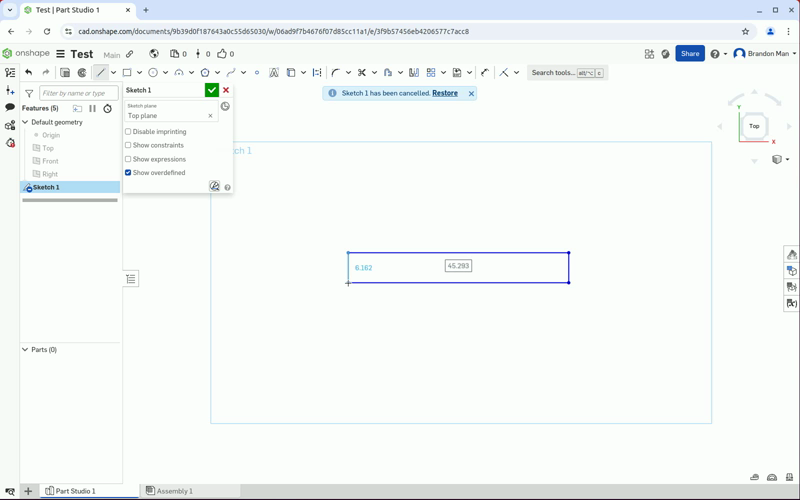
click(348, 282)
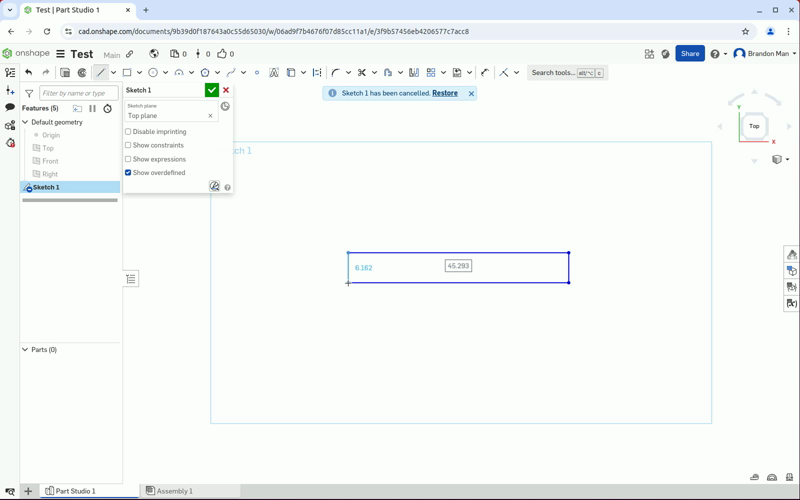
key(esc)
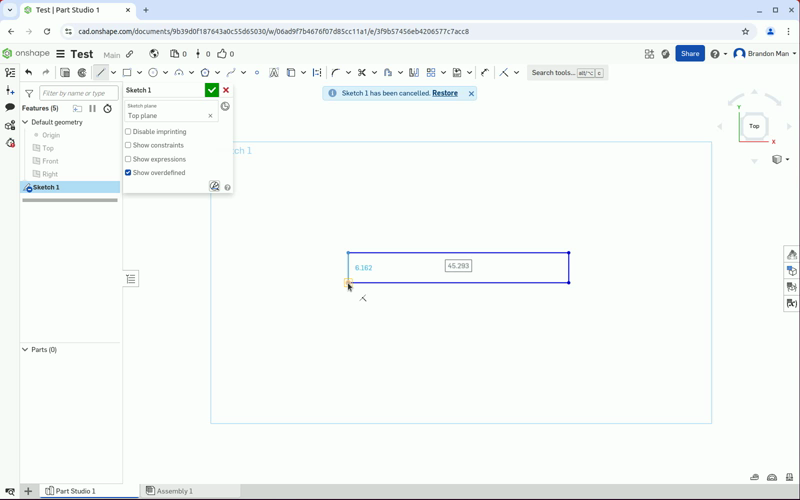
mouse_move(447, 262)
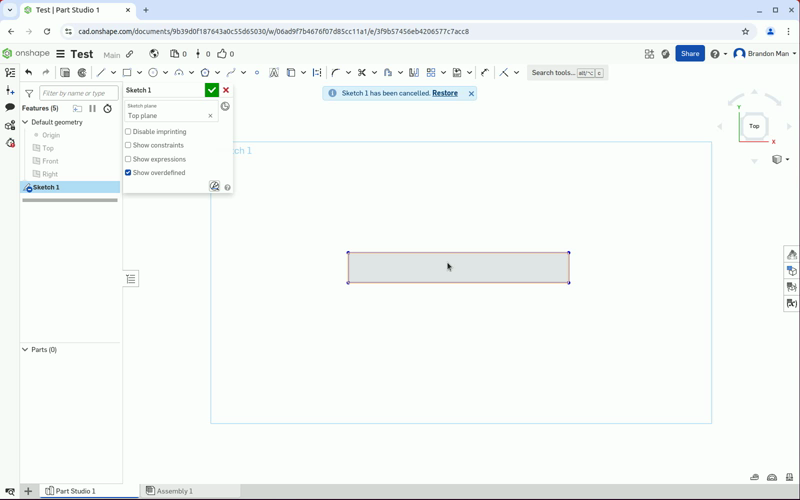
click(447, 262)
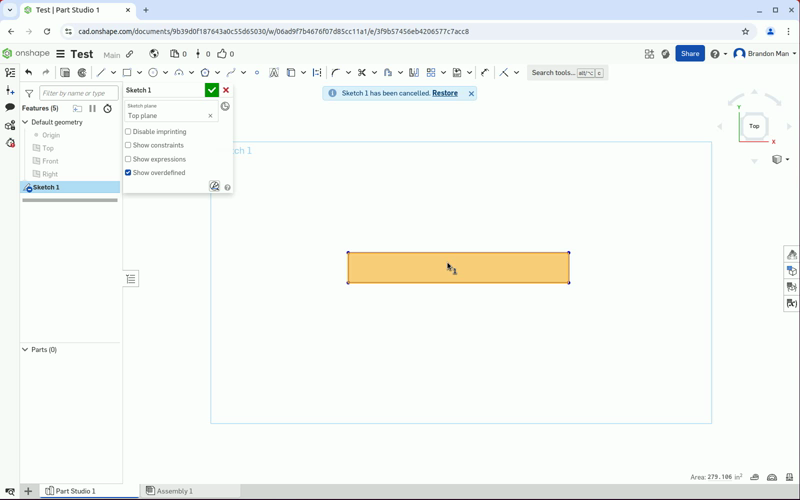
mouse_move(73, 352)
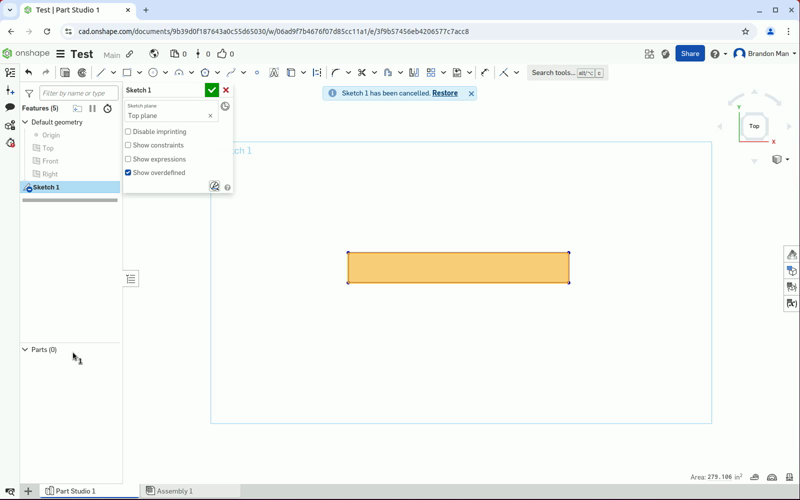
key(shift+y)
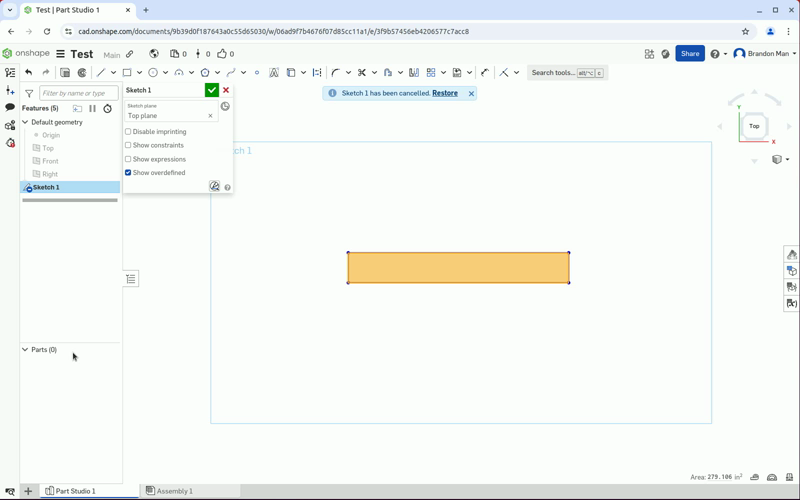
key(shift+e)
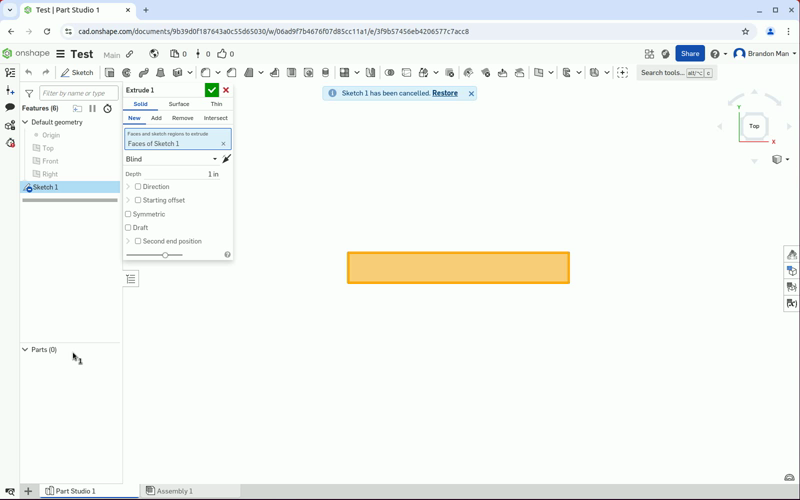
mouse_move(143, 106)
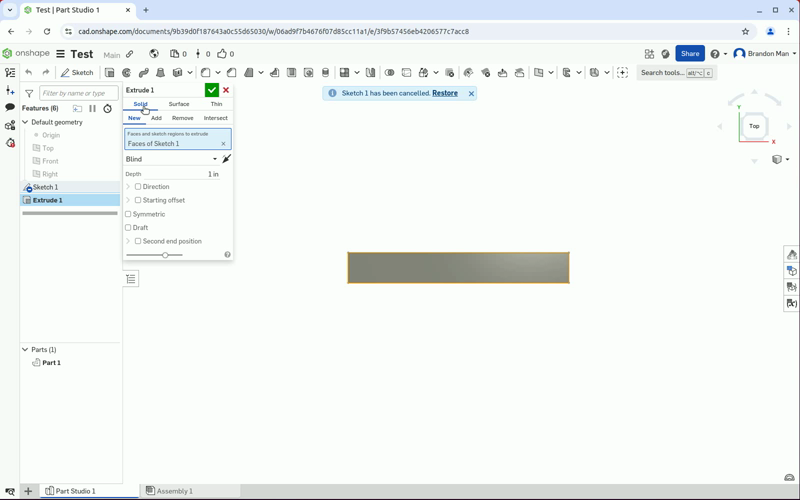
click(143, 106)
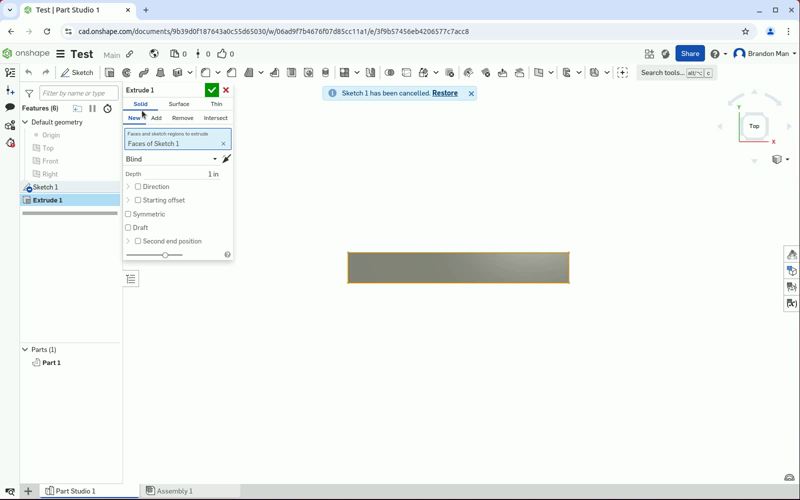
mouse_move(137, 120)
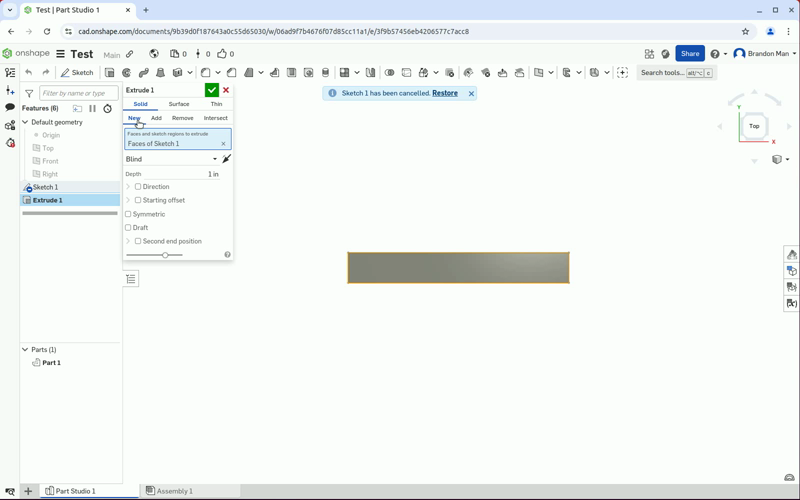
click(137, 120)
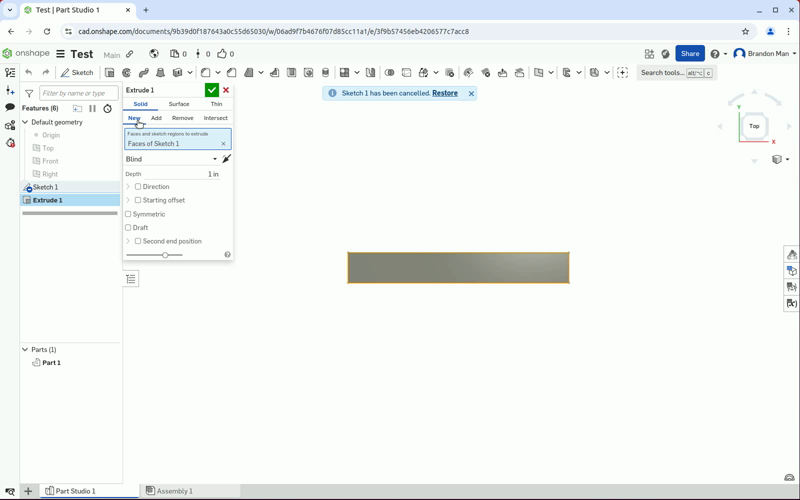
key(tab, 4)
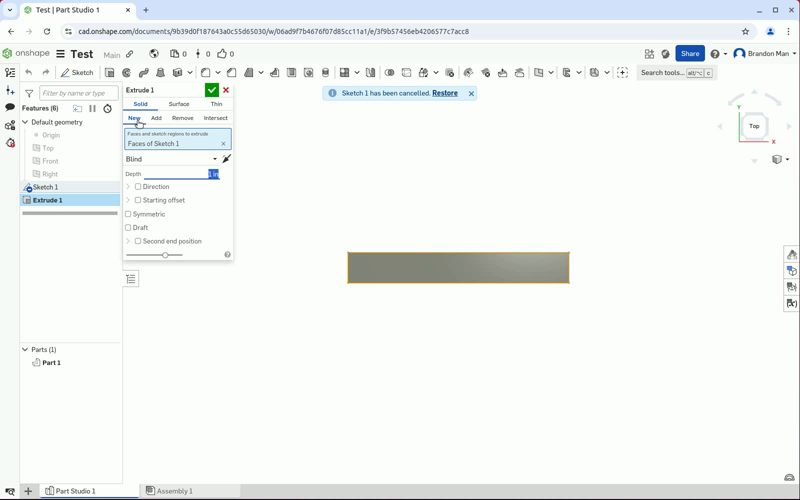
text(6.258)
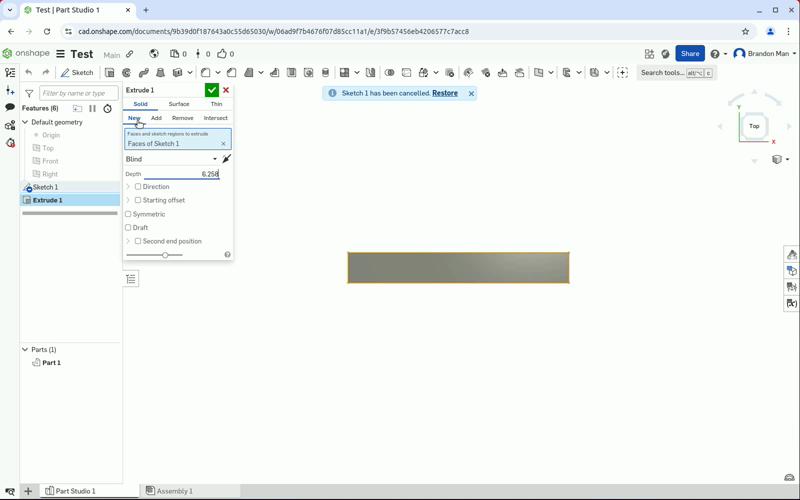
key(enter)
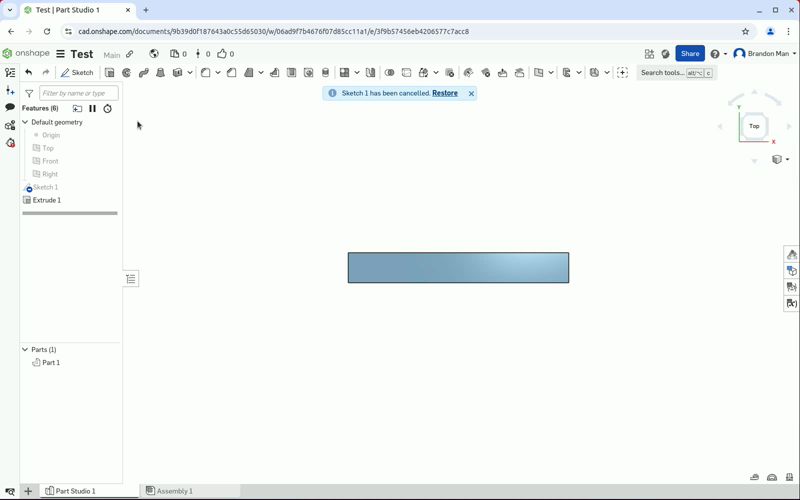
key(shift+h)
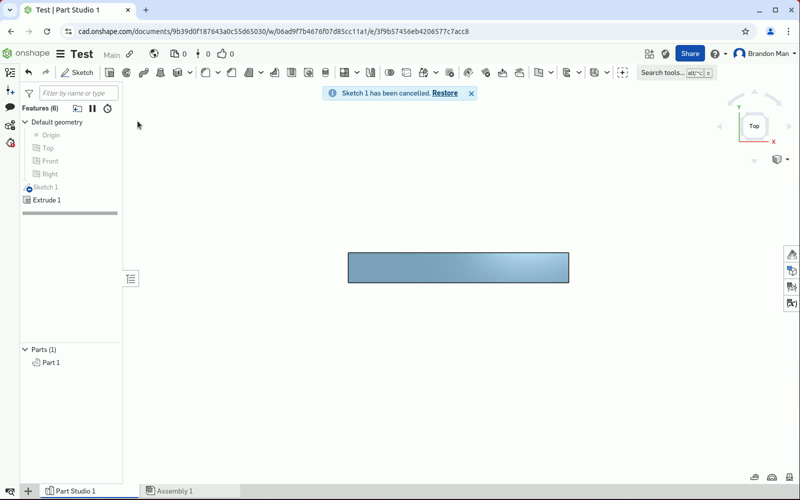
key(shift+h)
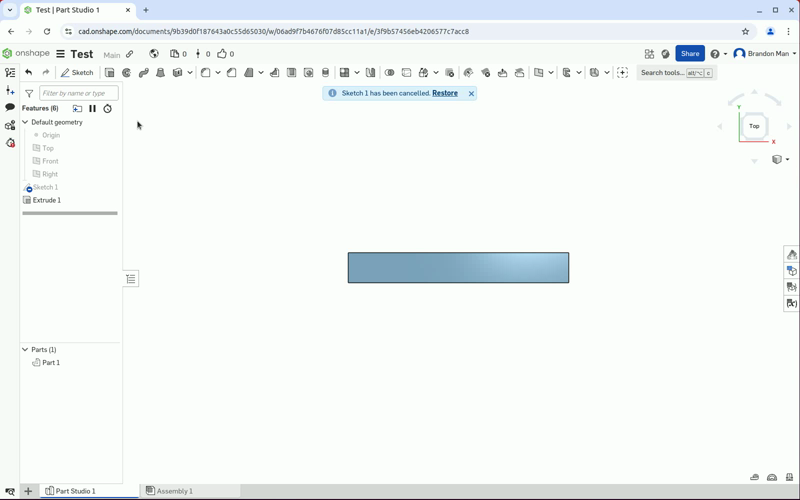
mouse_move(73, 189)
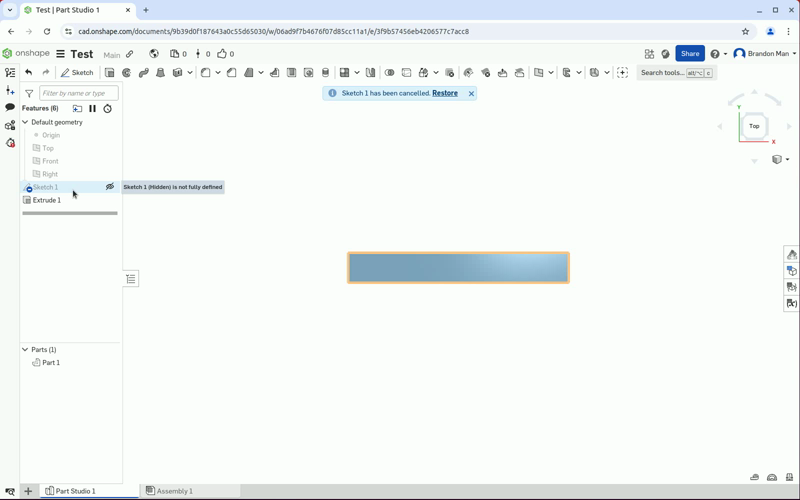
click(73, 189)
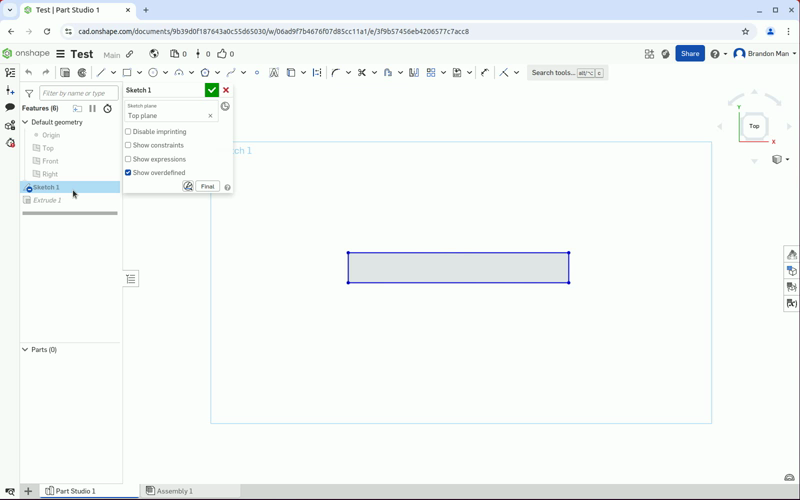
mouse_move(229, 92)
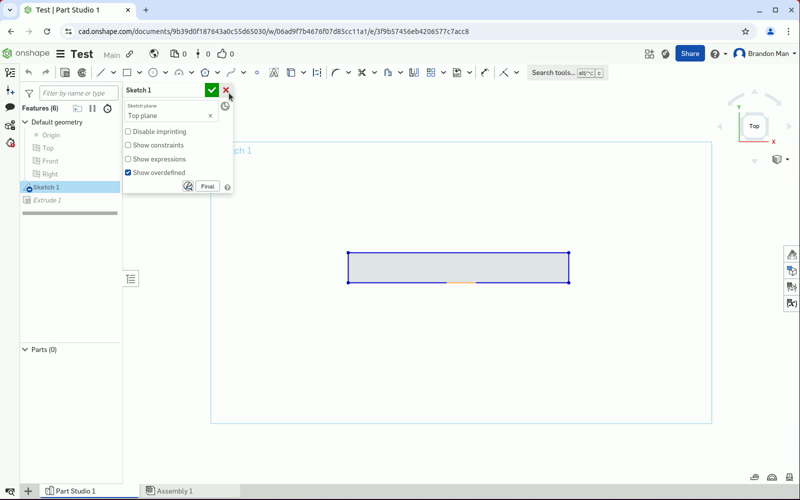
click(229, 92)
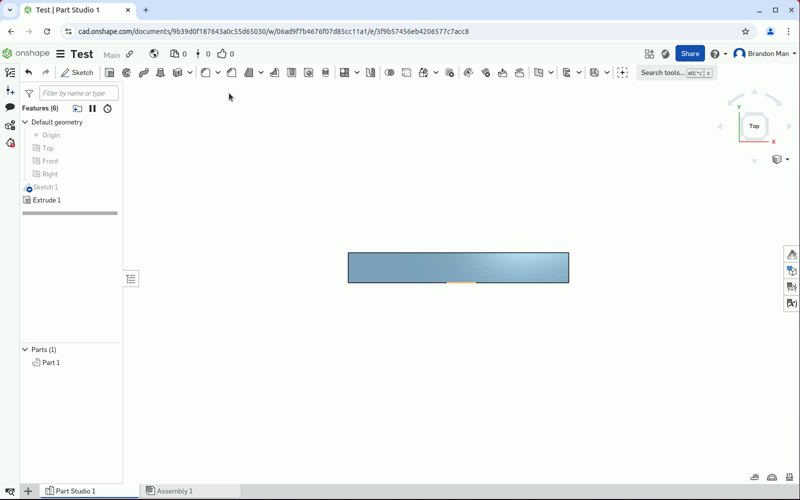
mouse_move(541, 75)
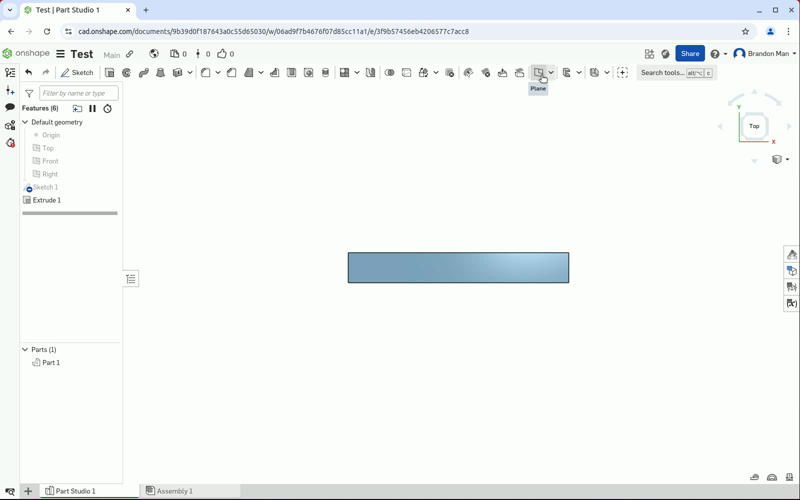
click(541, 75)
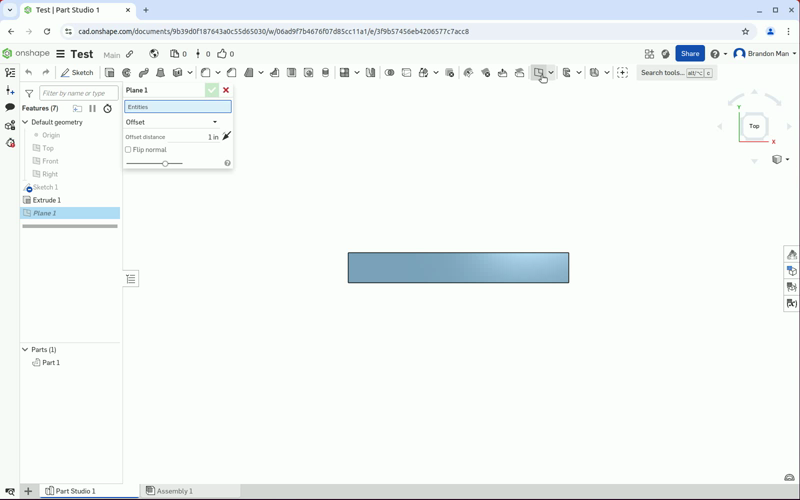
mouse_move(73, 150)
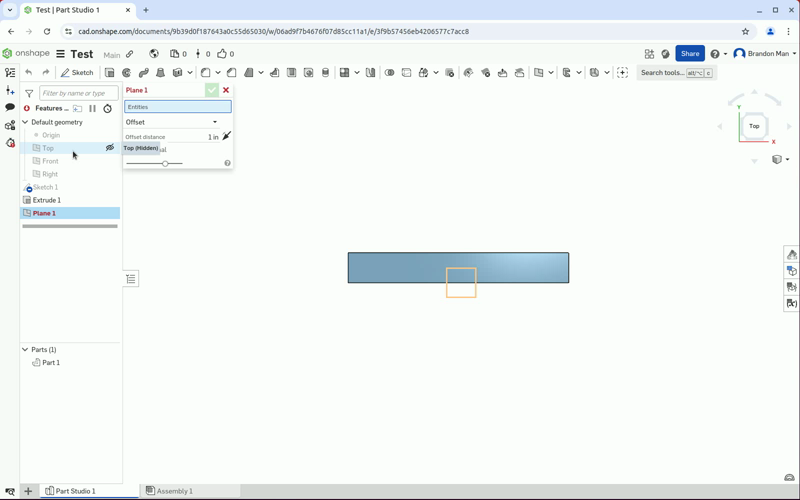
click(73, 150)
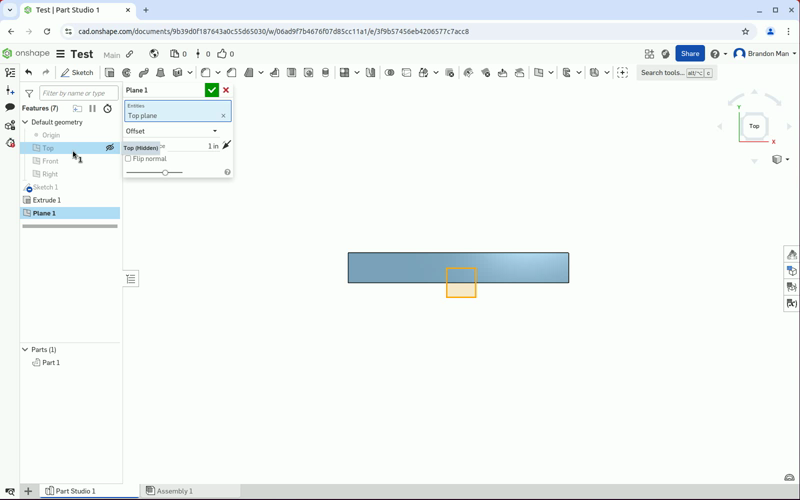
key(tab, 2)
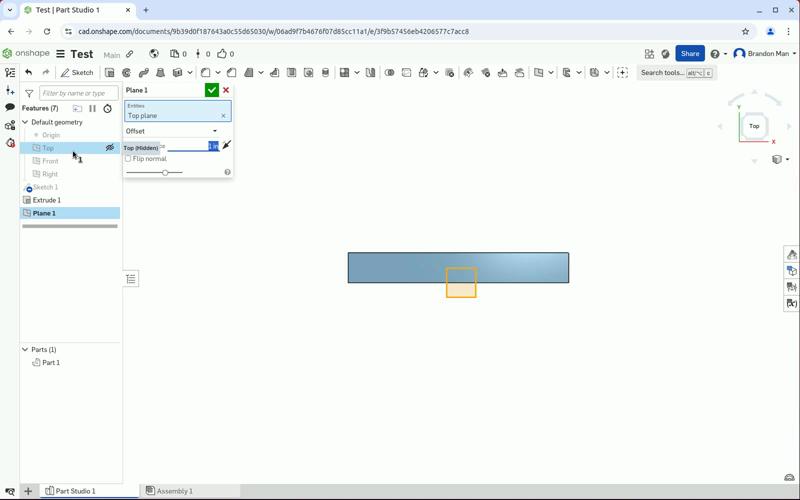
text(6.255)
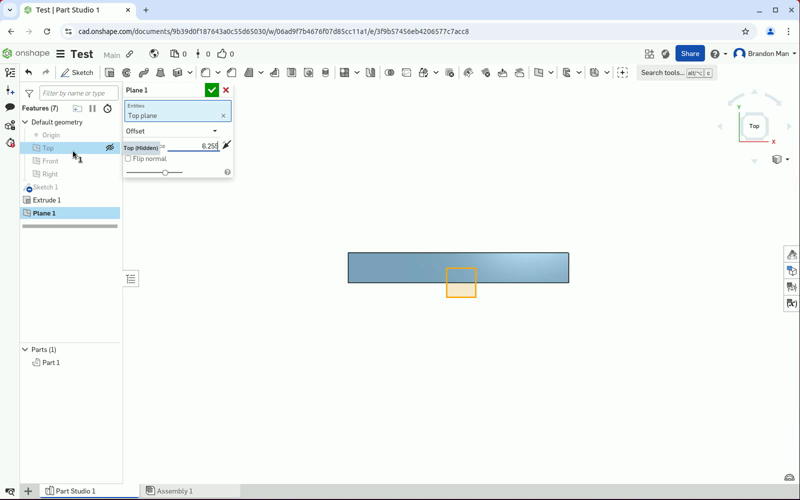
key(enter, 2)
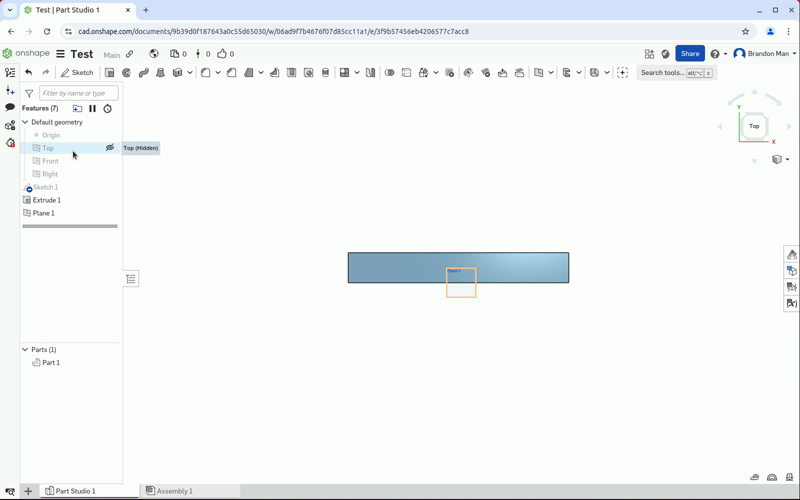
key(shift+s)
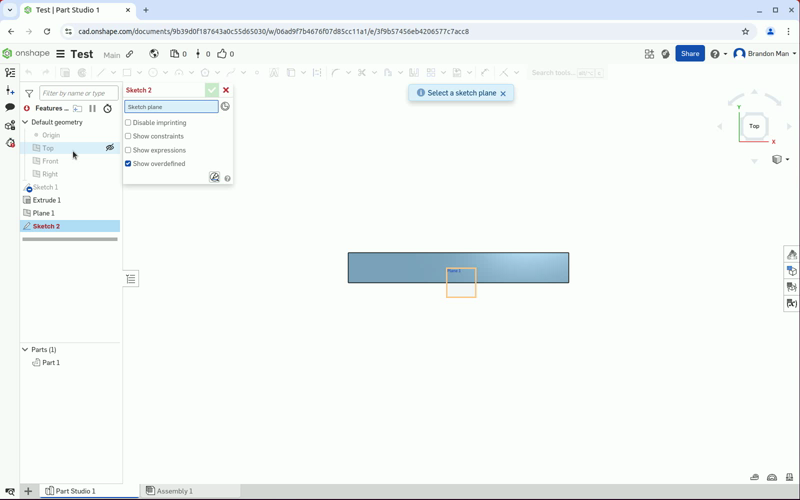
mouse_move(73, 215)
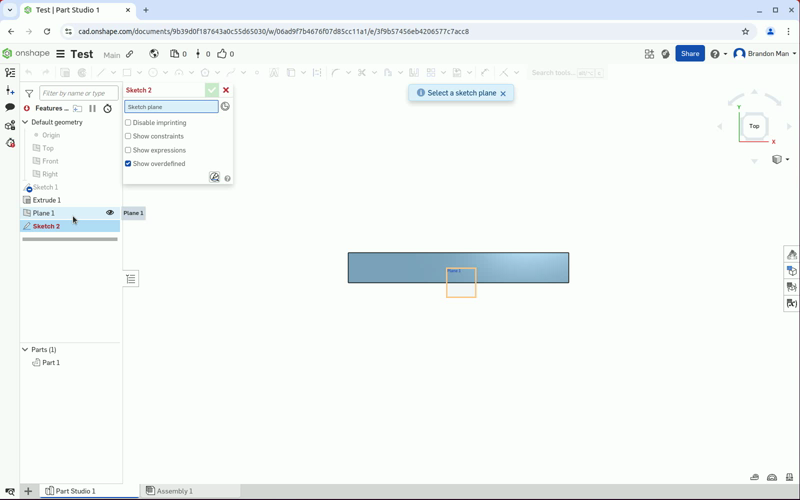
click(73, 215)
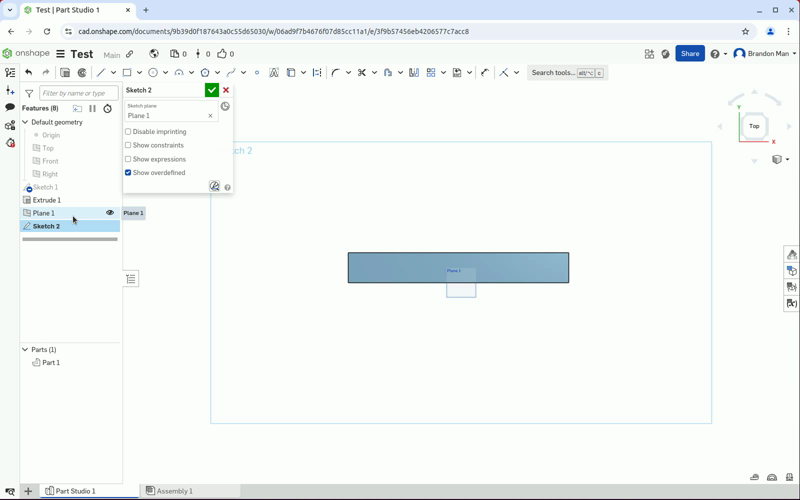
mouse_move(73, 352)
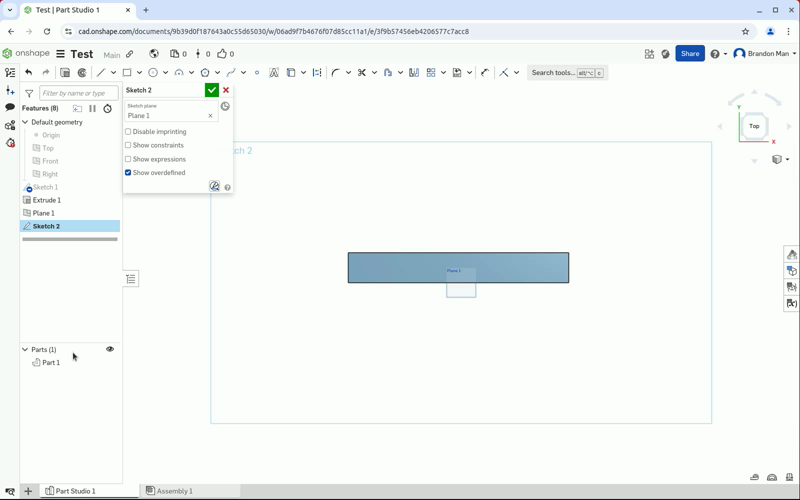
key(y)
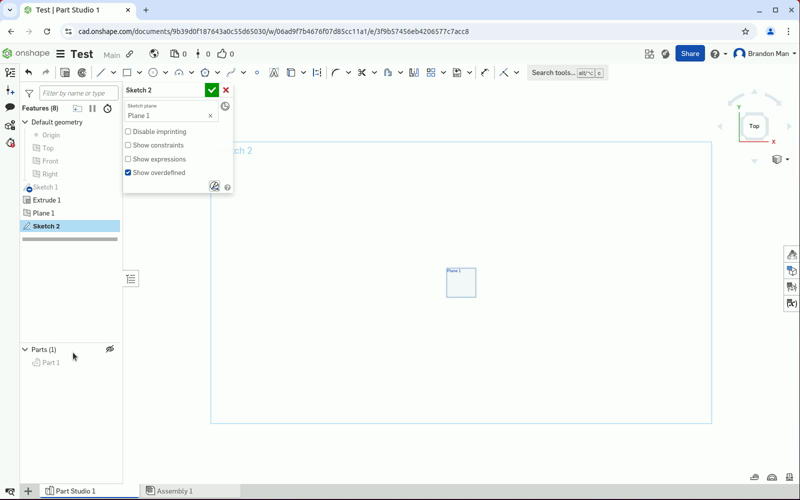
key(c)
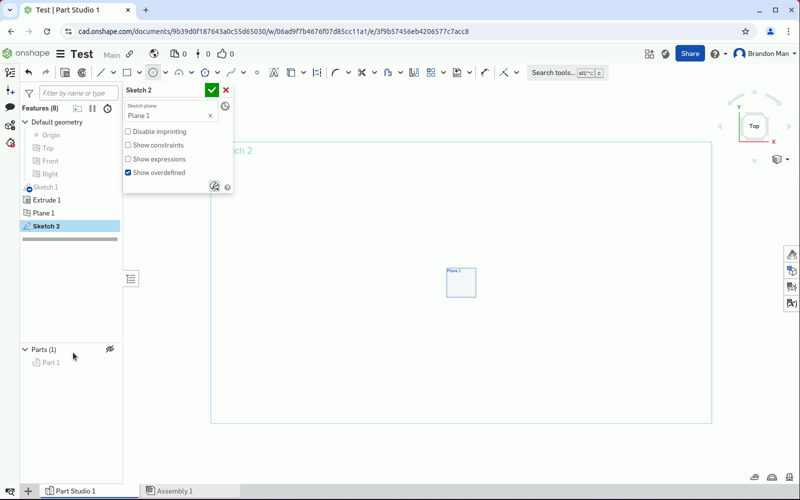
key_down(shift)
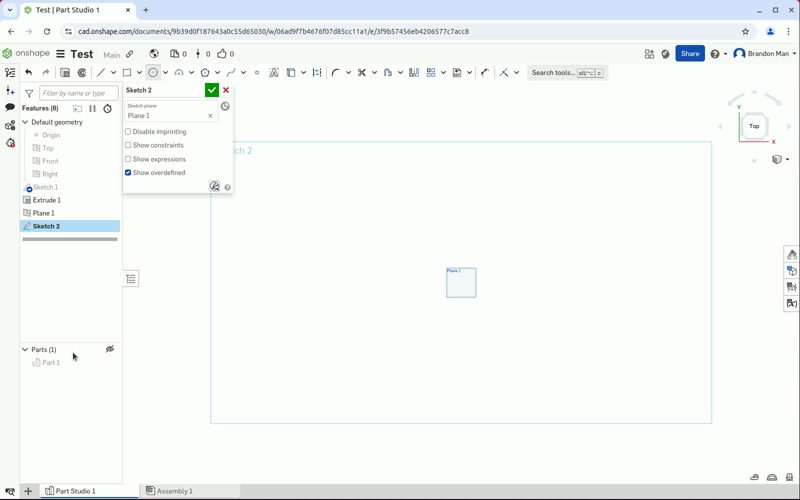
mouse_move(398, 267)
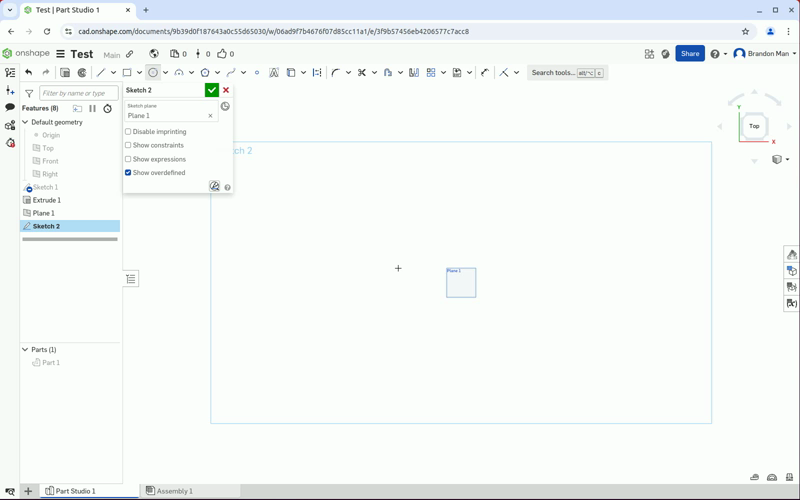
click(398, 267)
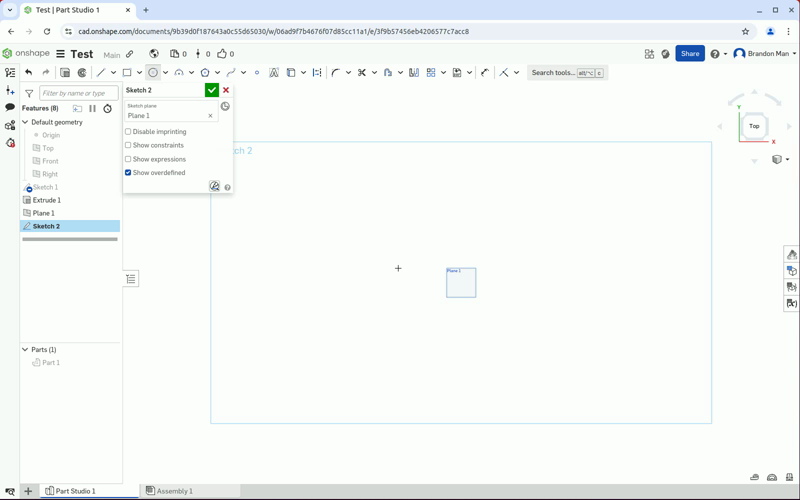
key_up(shift)
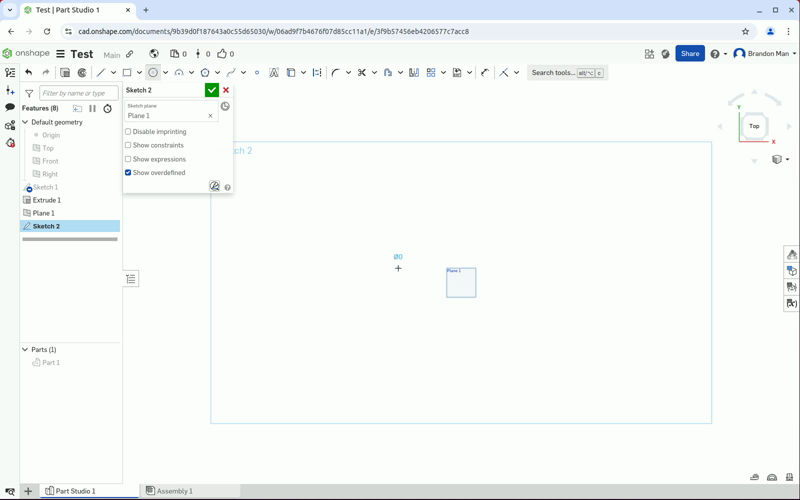
mouse_move(413, 267)
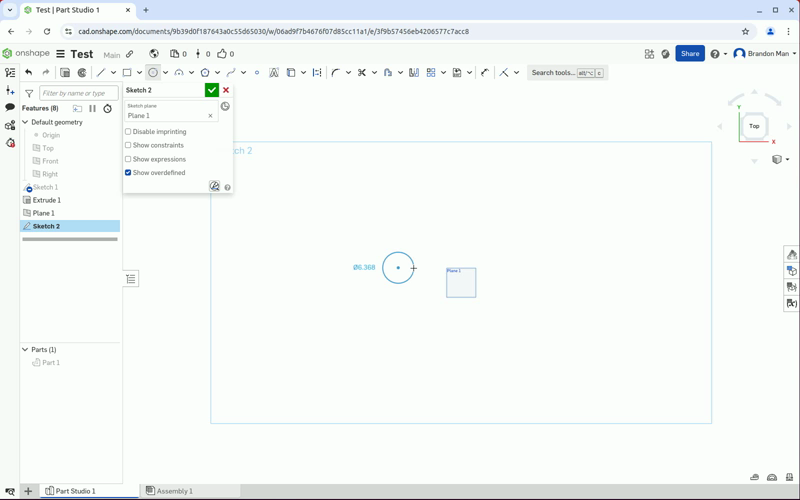
click(413, 267)
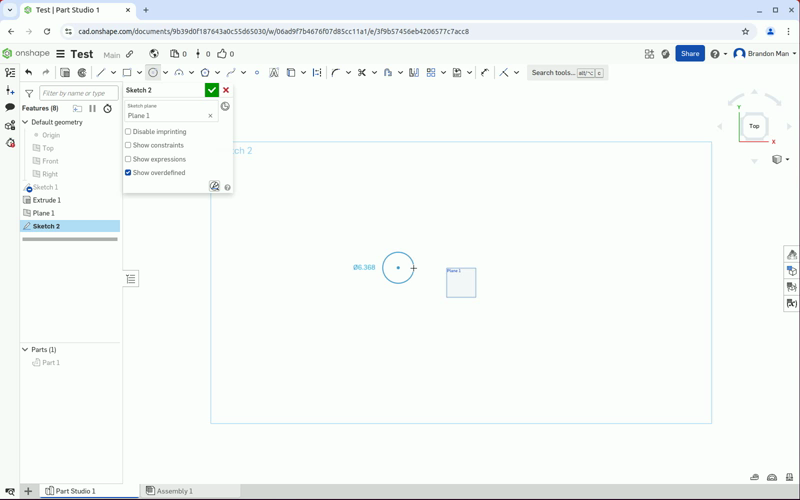
key(esc)
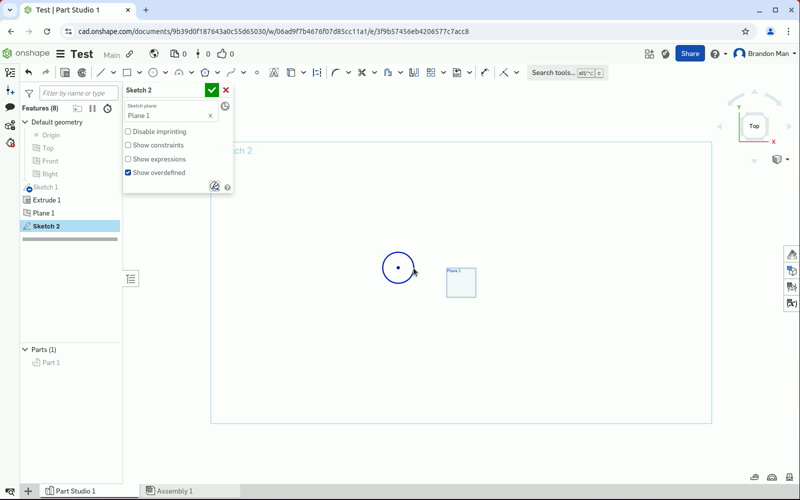
key(c)
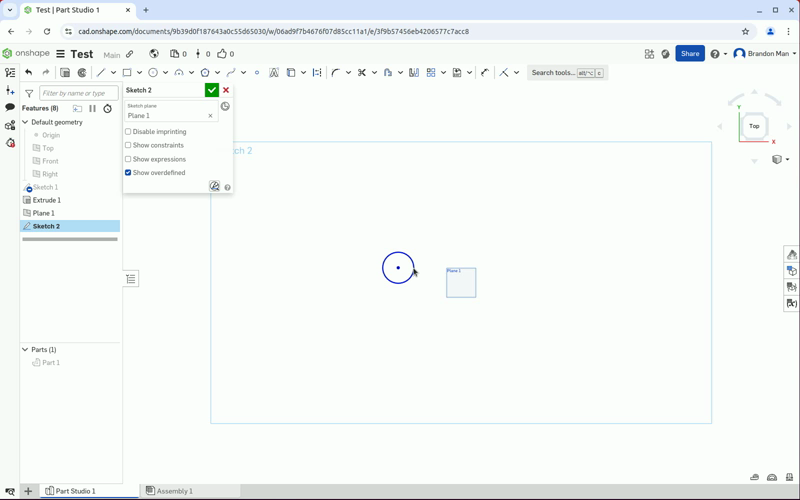
key_down(shift)
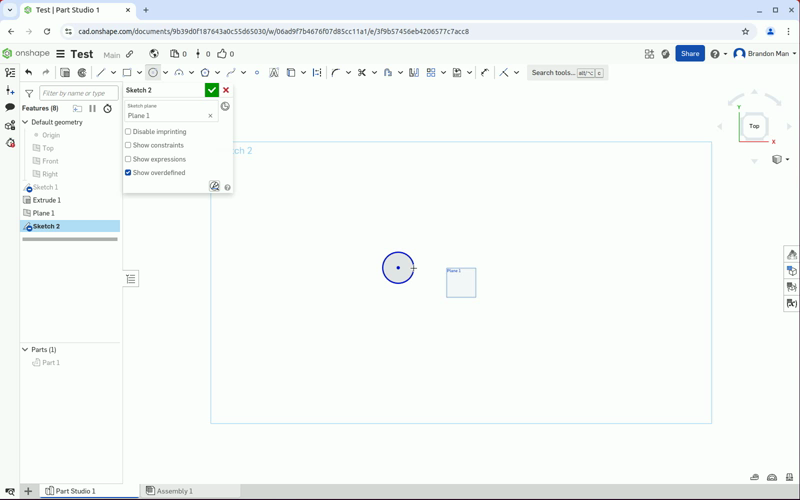
mouse_move(398, 267)
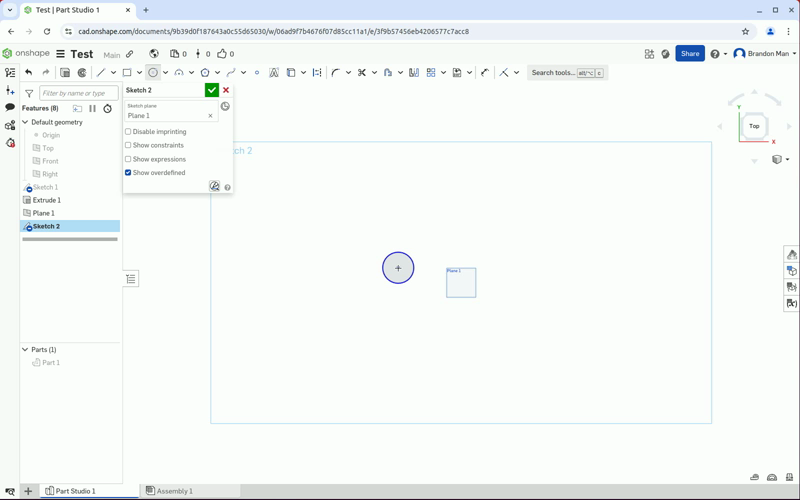
click(398, 267)
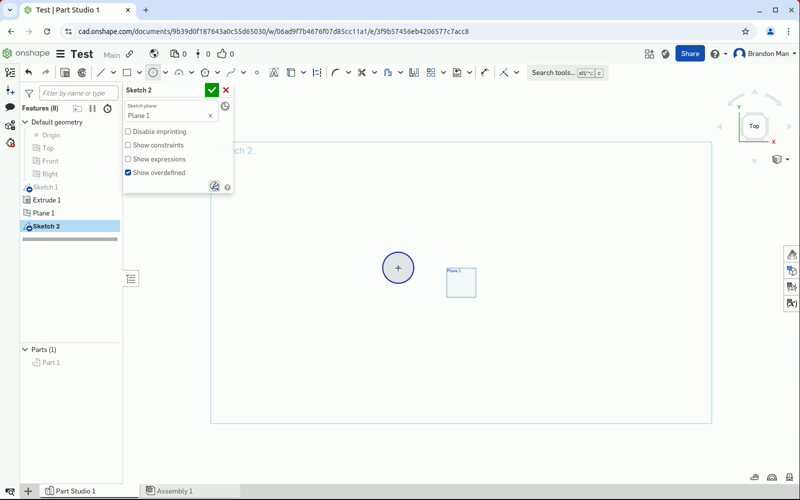
key_up(shift)
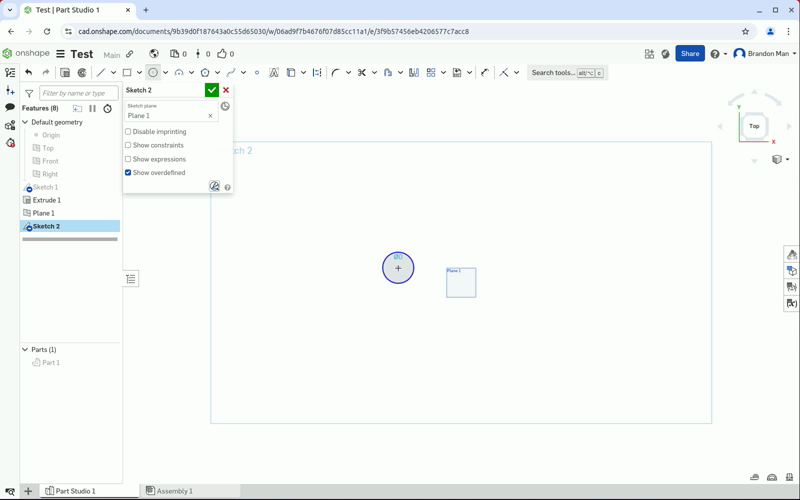
mouse_move(407, 267)
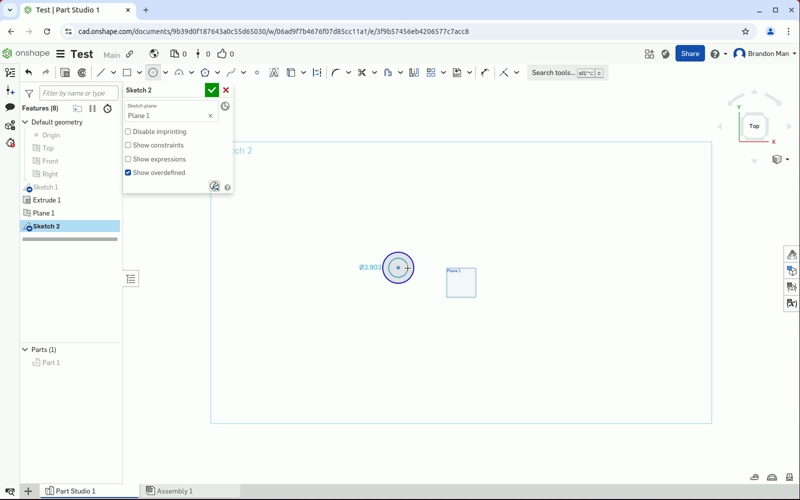
click(407, 267)
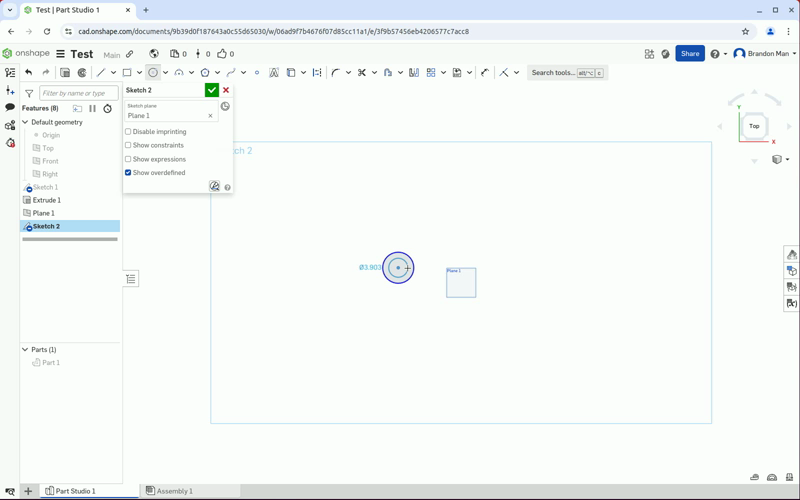
key(esc)
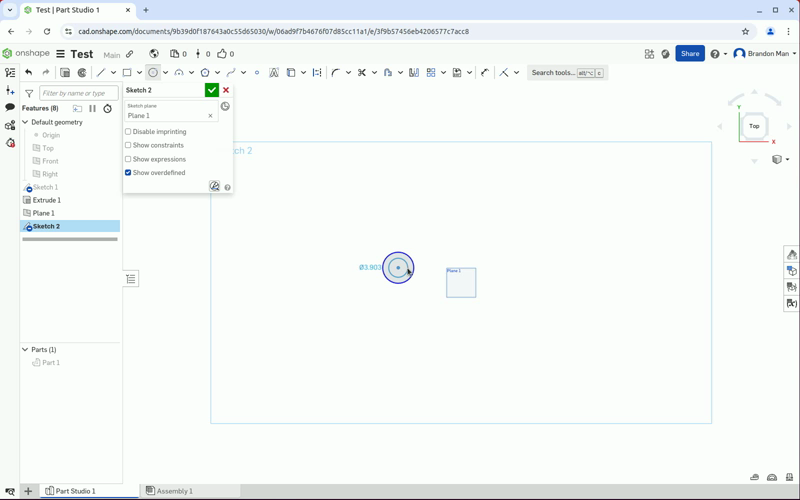
mouse_move(409, 270)
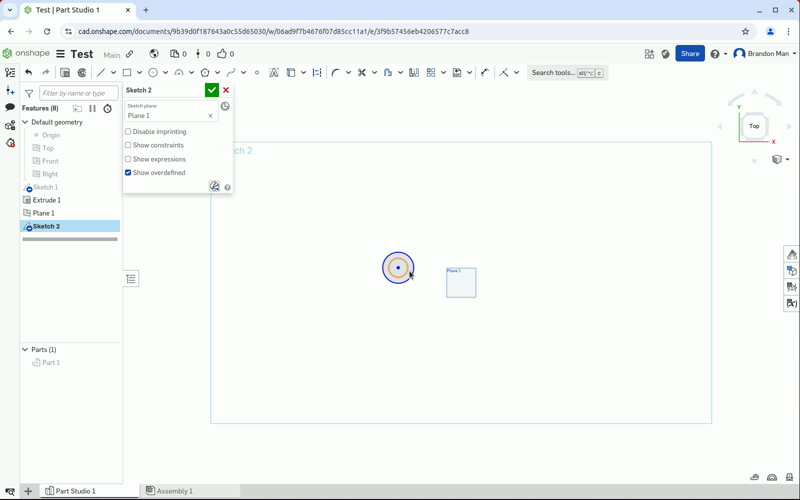
scroll(6)
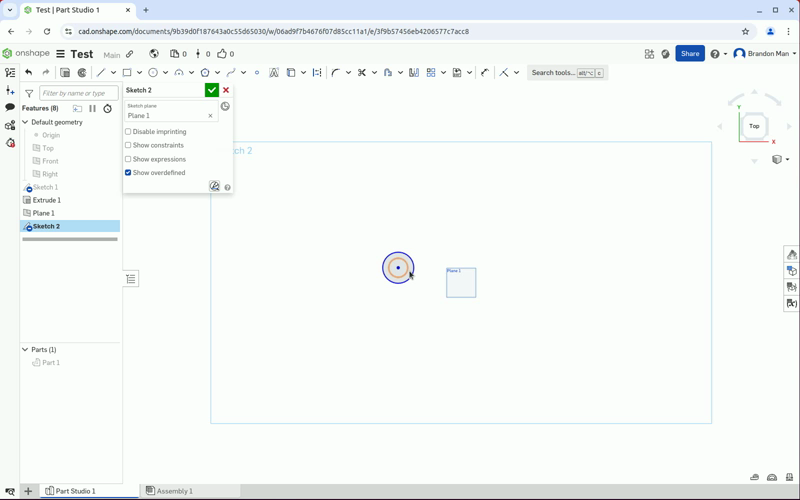
scroll(6)
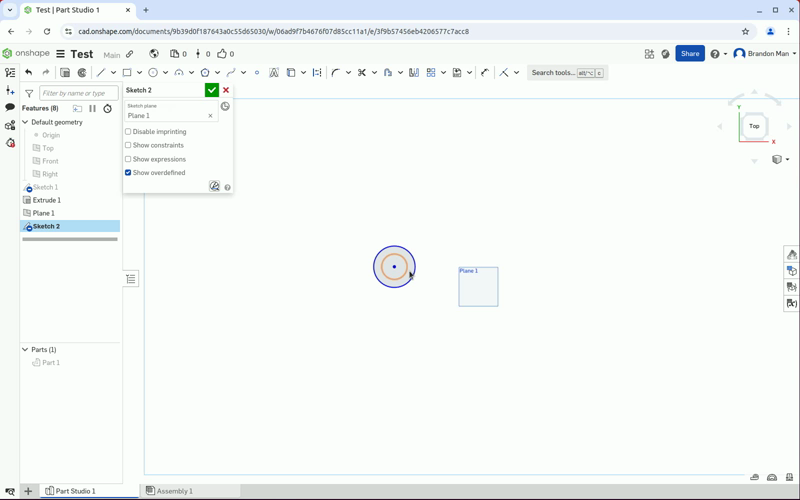
scroll(6)
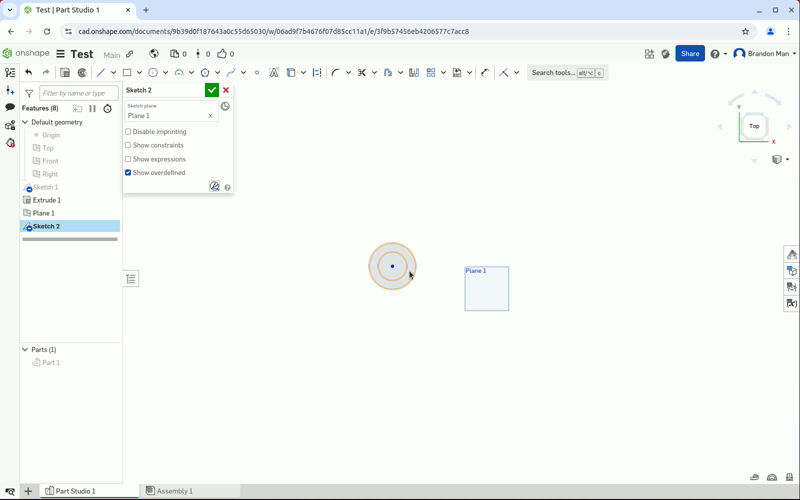
scroll(6)
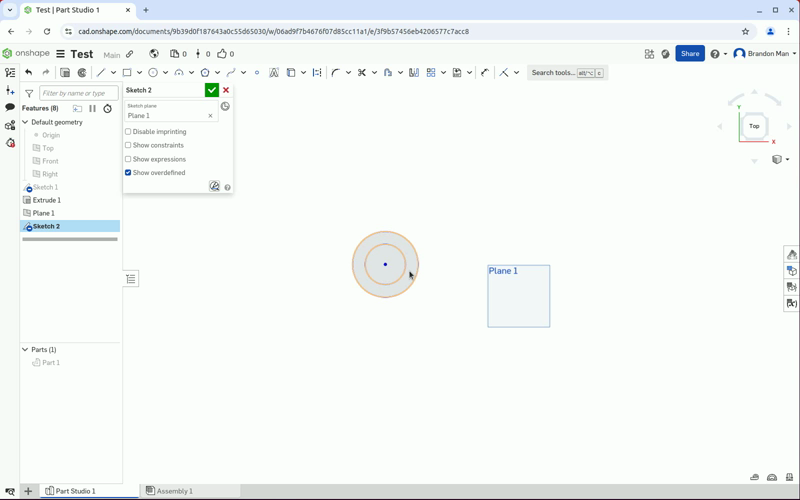
scroll(6)
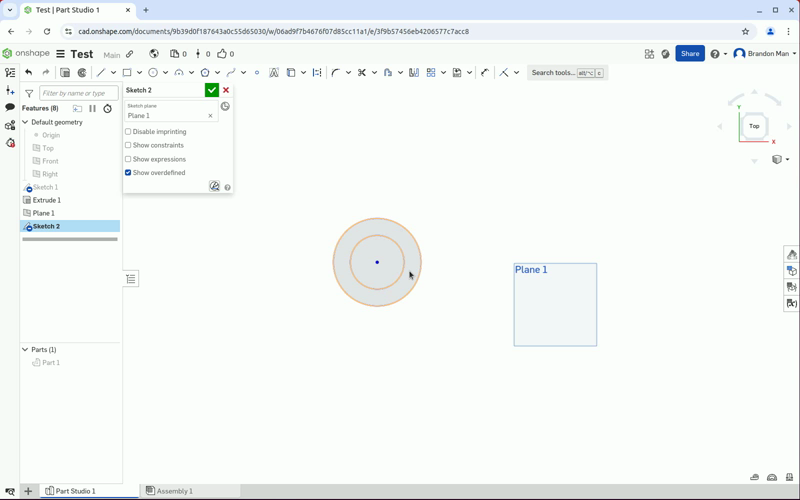
scroll(6)
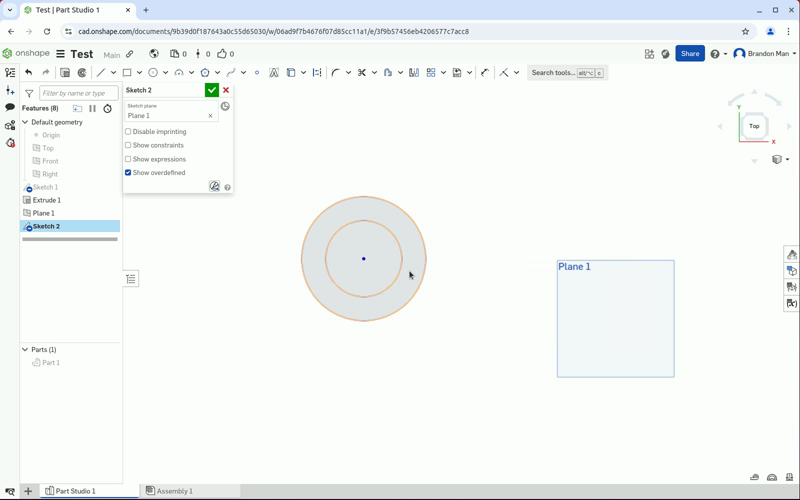
scroll(6)
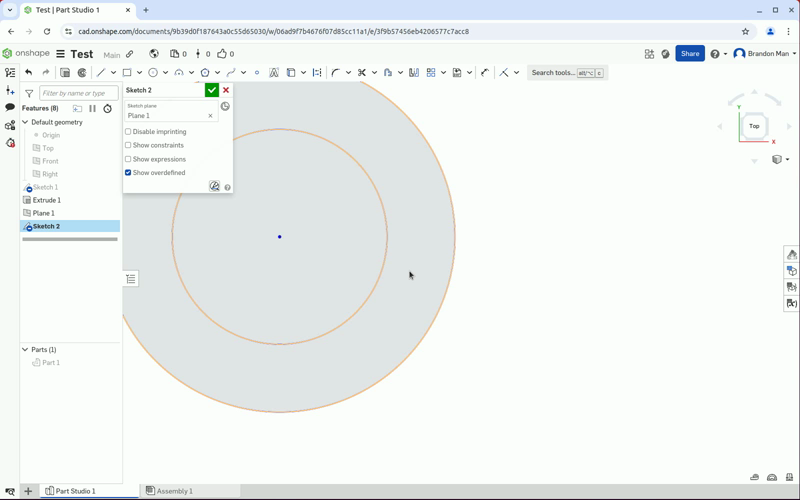
click(409, 270)
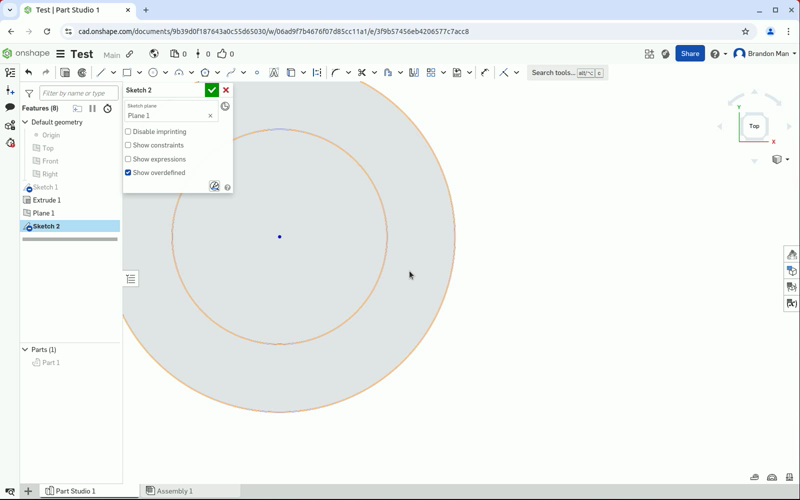
scroll(-6)
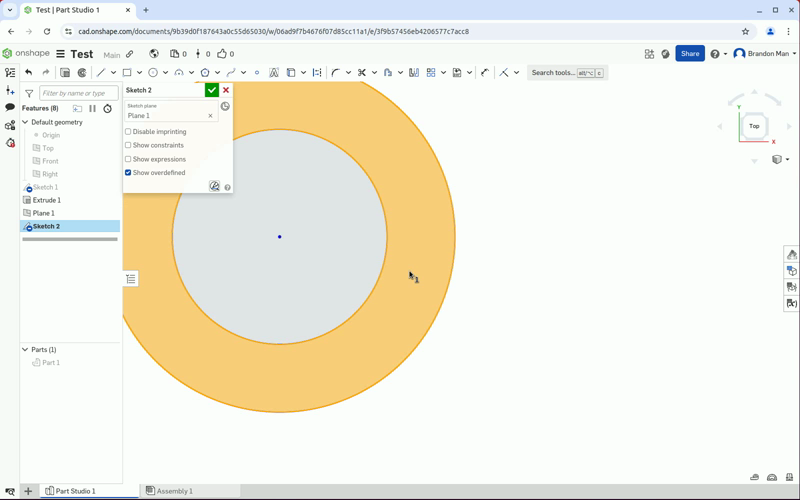
scroll(-6)
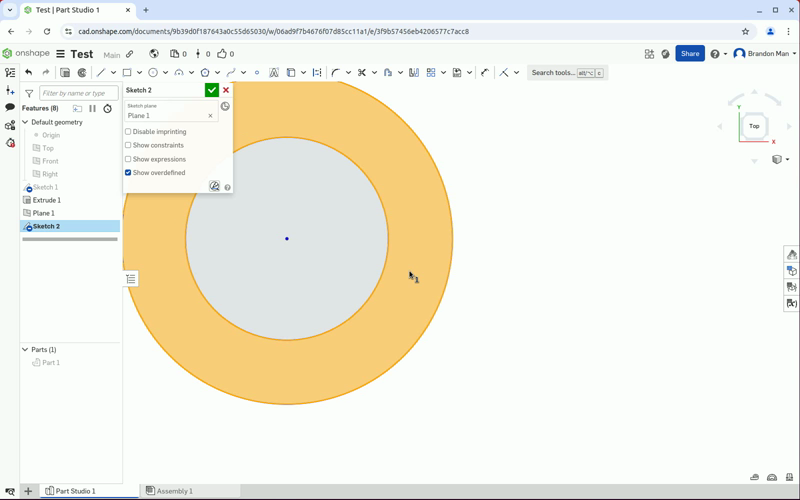
scroll(-6)
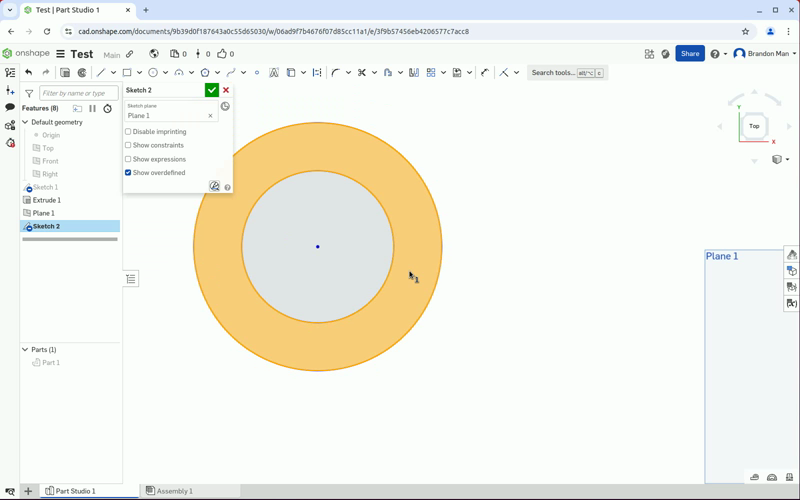
scroll(-6)
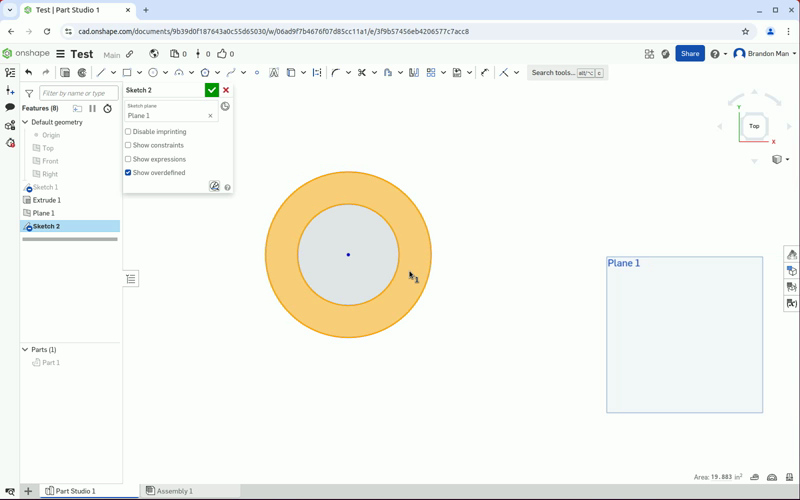
scroll(-6)
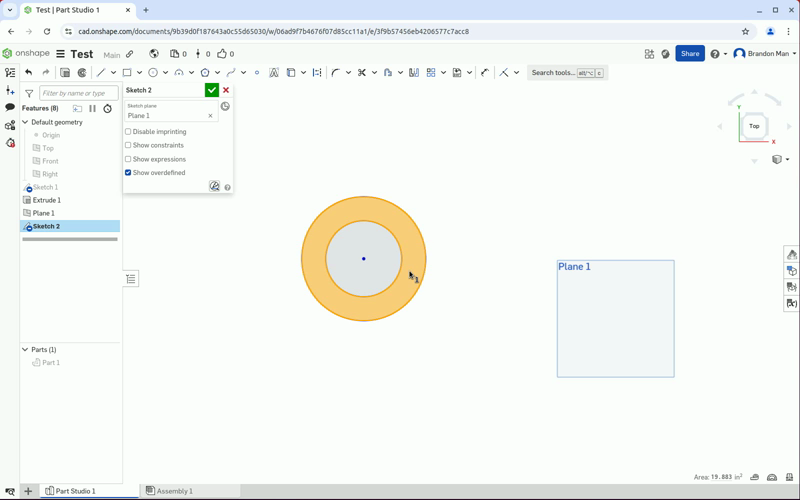
scroll(-6)
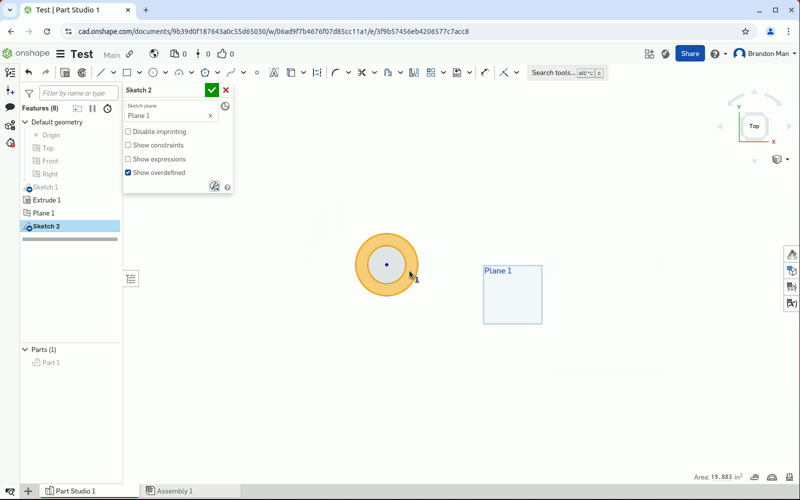
scroll(-6)
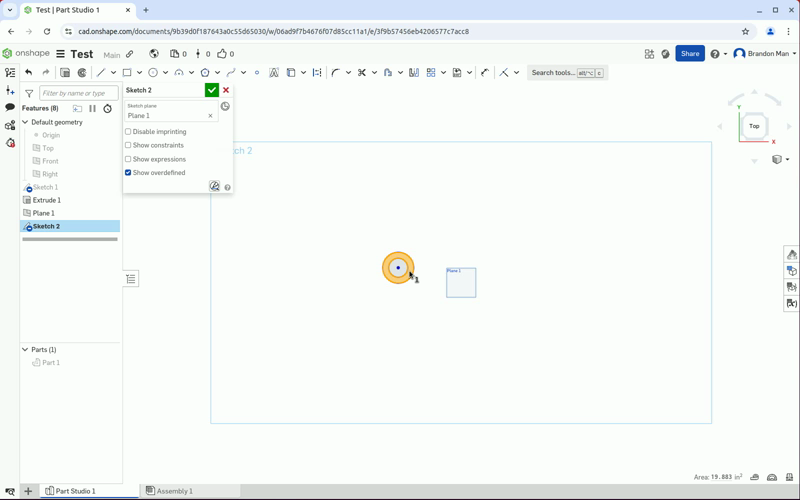
mouse_move(73, 352)
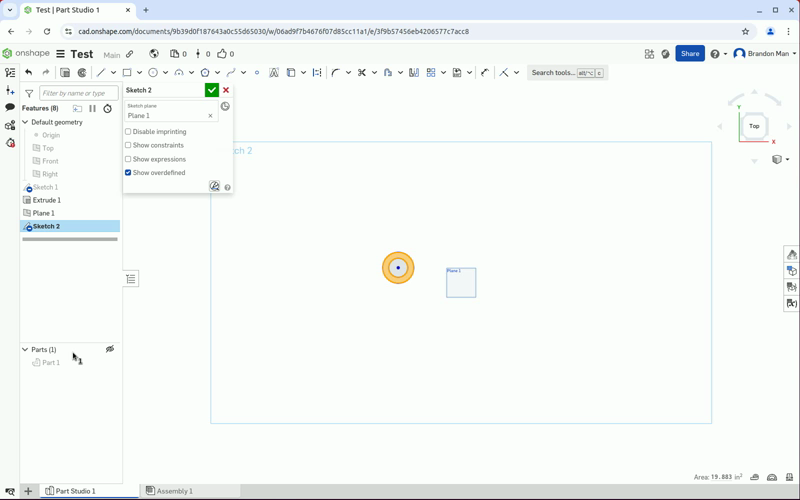
key(shift+y)
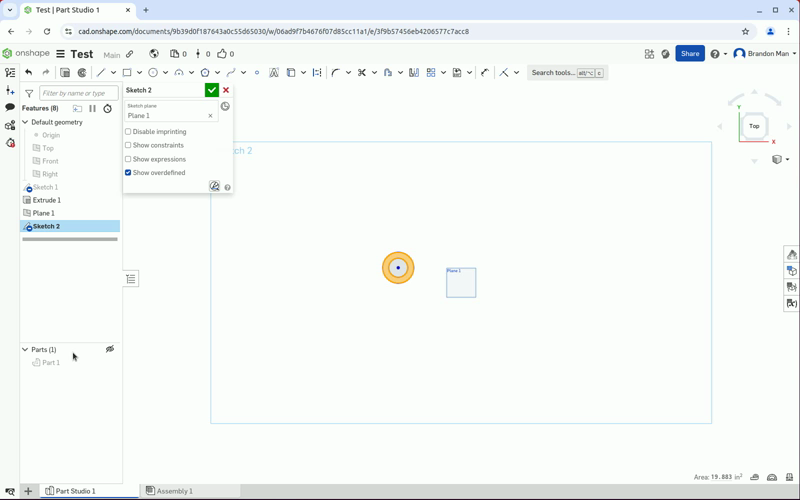
key(shift+e)
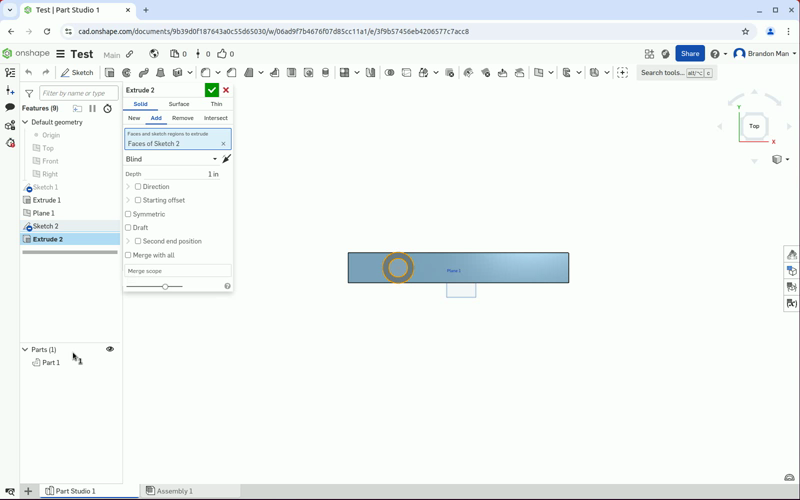
mouse_move(143, 106)
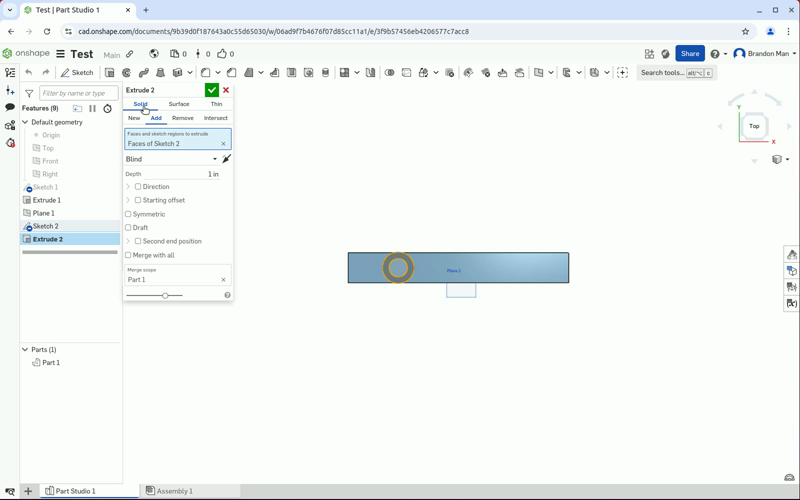
click(143, 106)
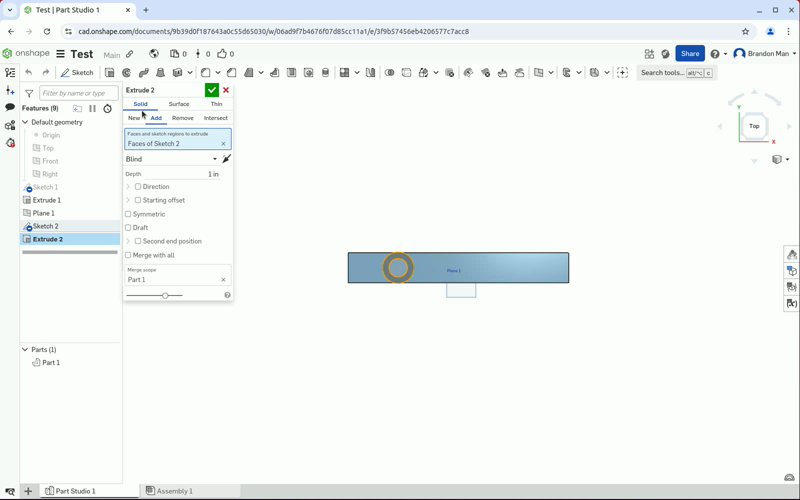
mouse_move(137, 120)
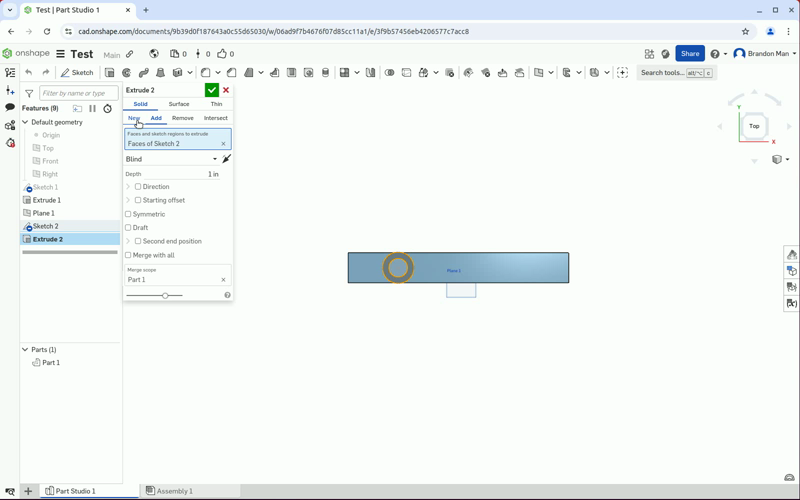
click(137, 120)
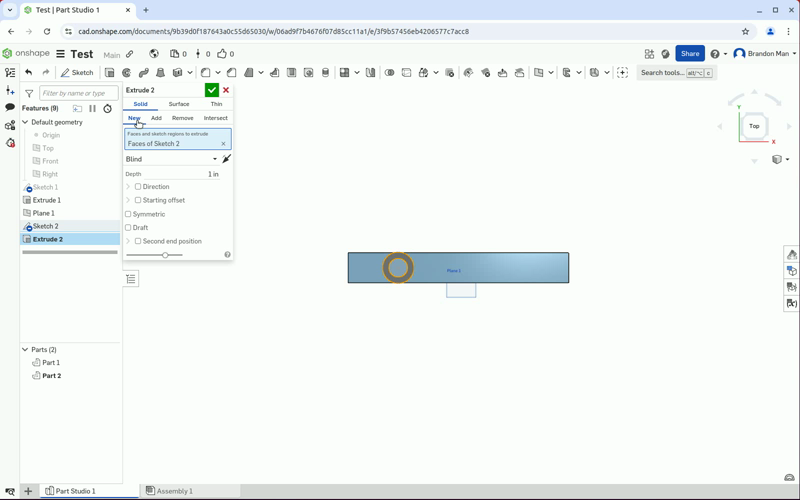
key(tab, 4)
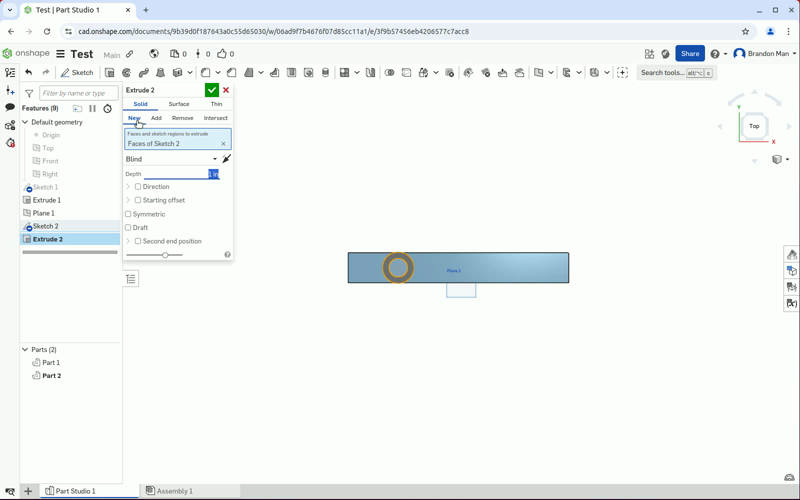
text(7.943)
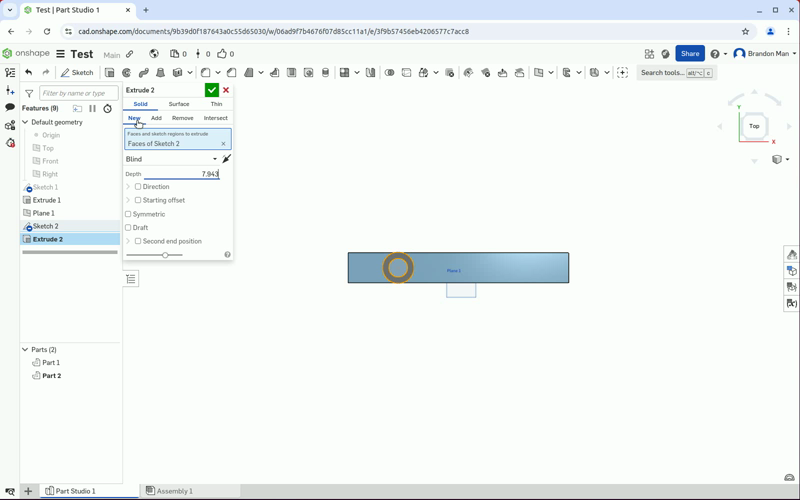
key(enter)
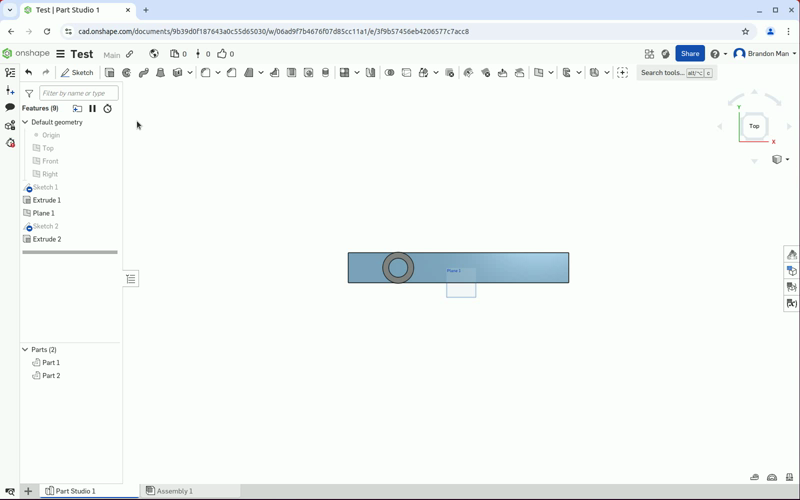
key(shift+h)
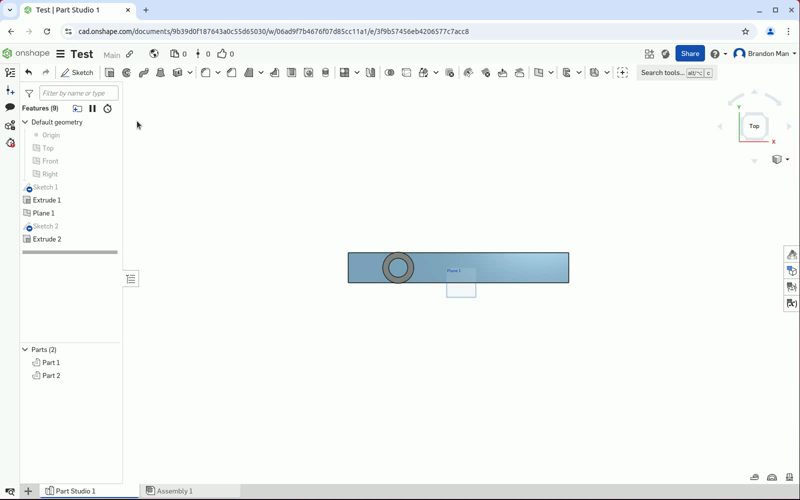
key(shift+h)
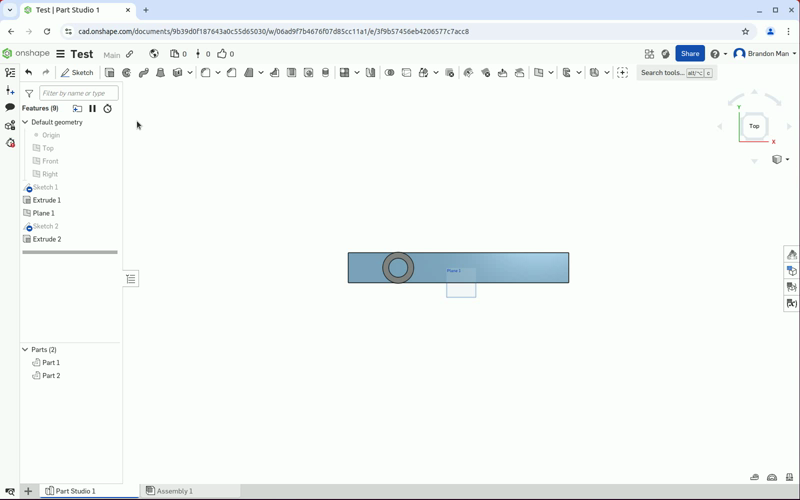
mouse_move(73, 189)
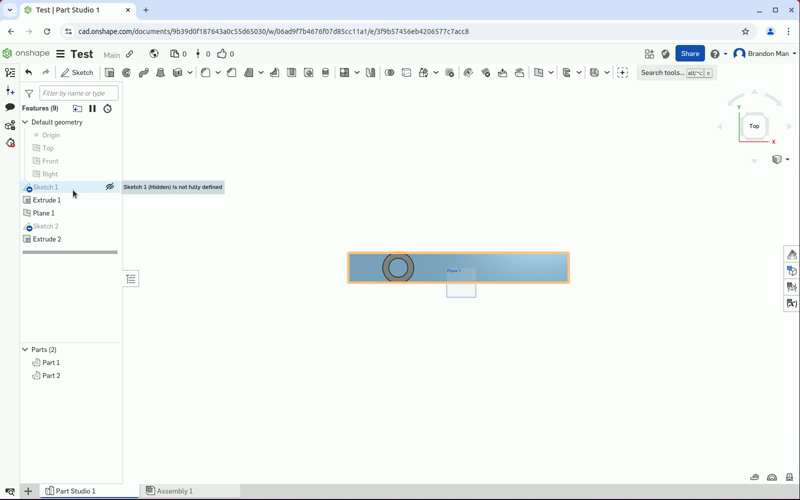
click(73, 189)
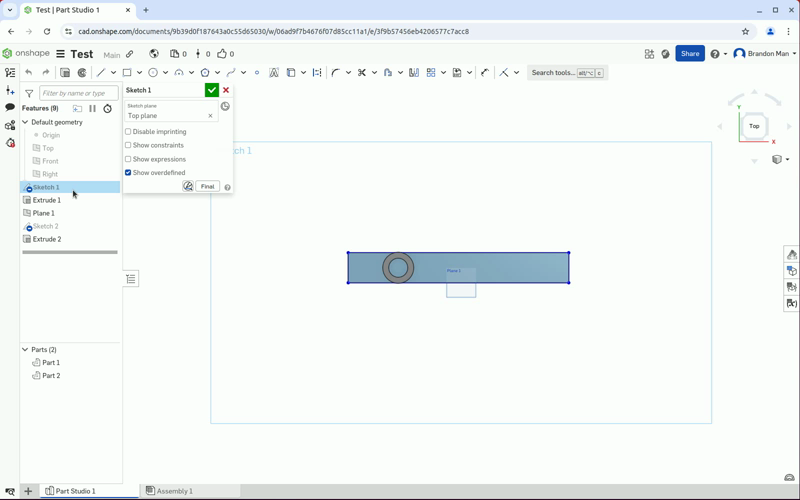
mouse_move(229, 92)
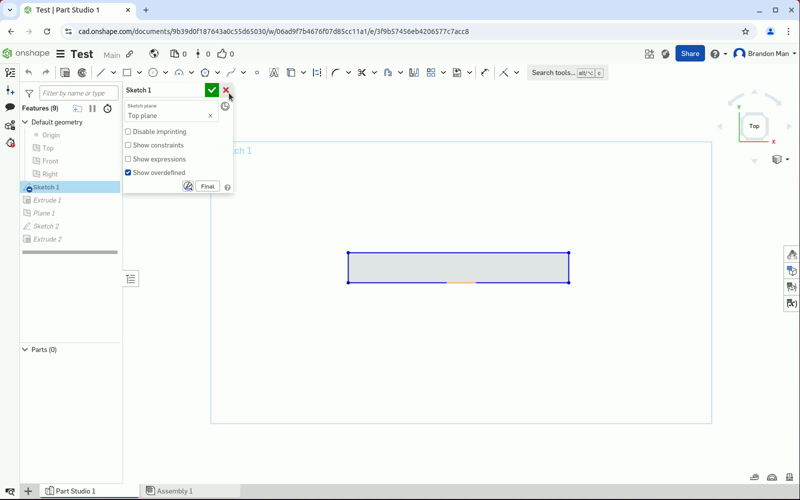
click(229, 92)
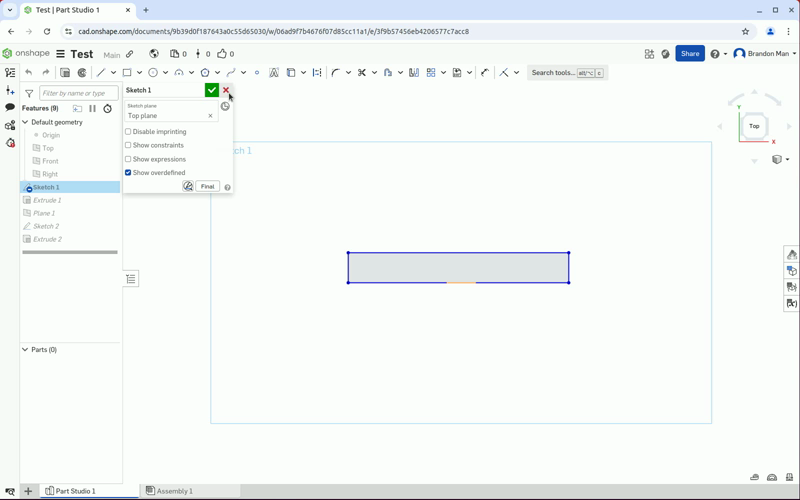
key(shift+s)
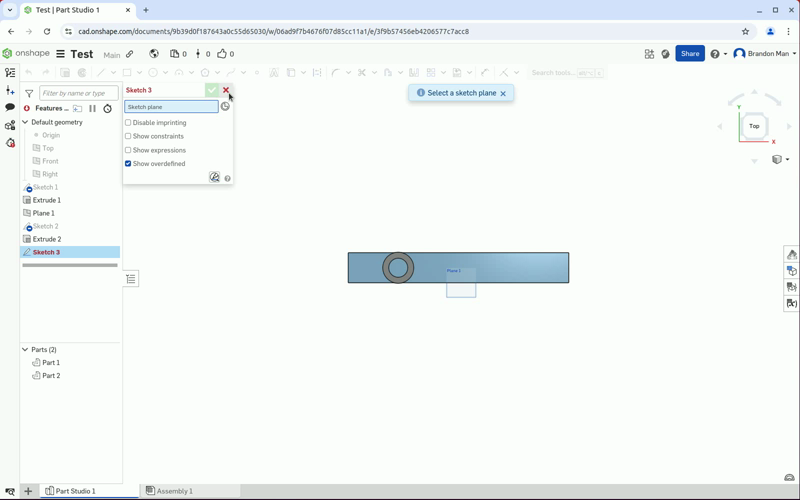
mouse_move(73, 215)
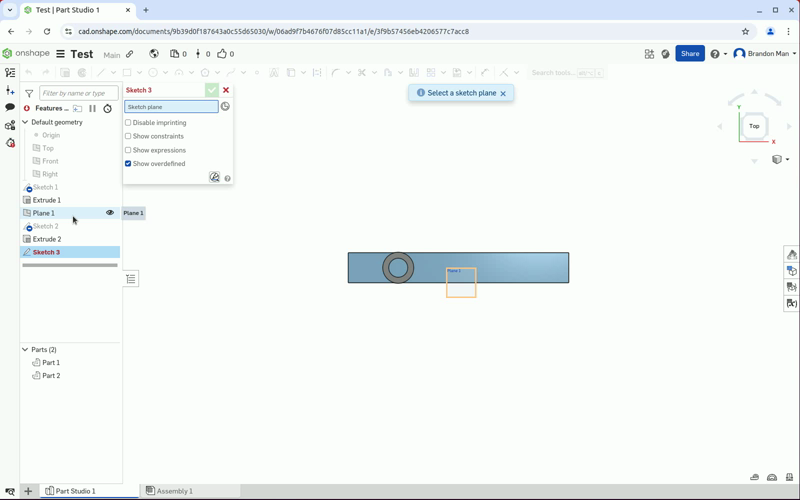
click(73, 215)
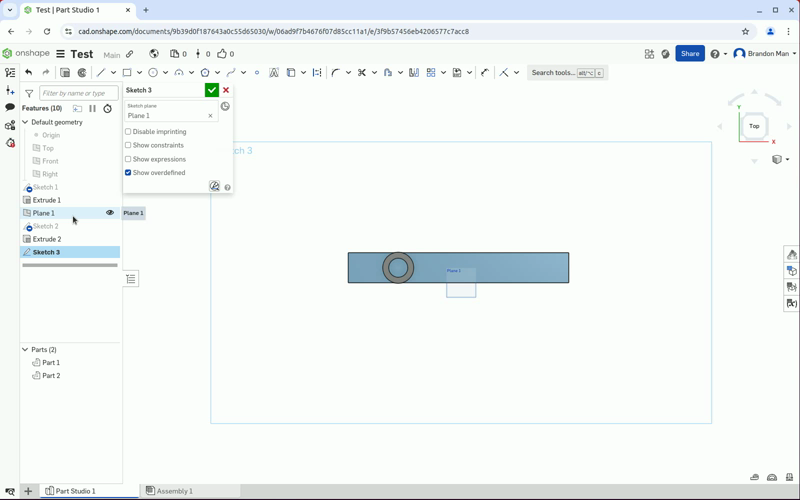
mouse_move(73, 352)
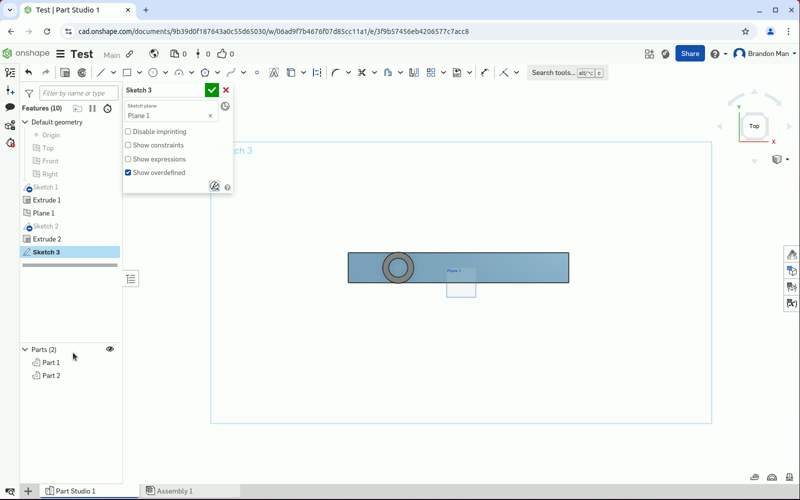
key(y)
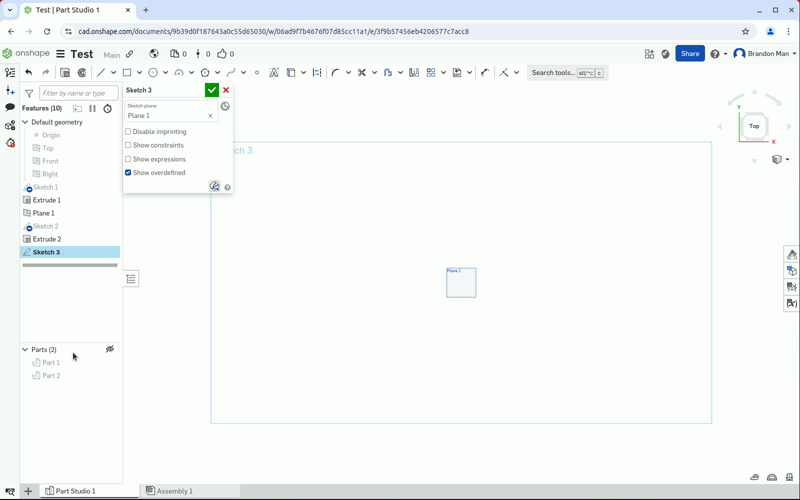
key(c)
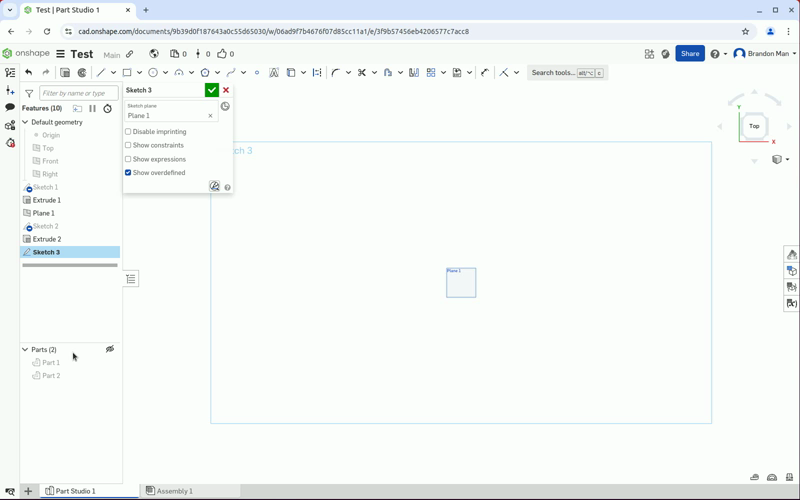
key_down(shift)
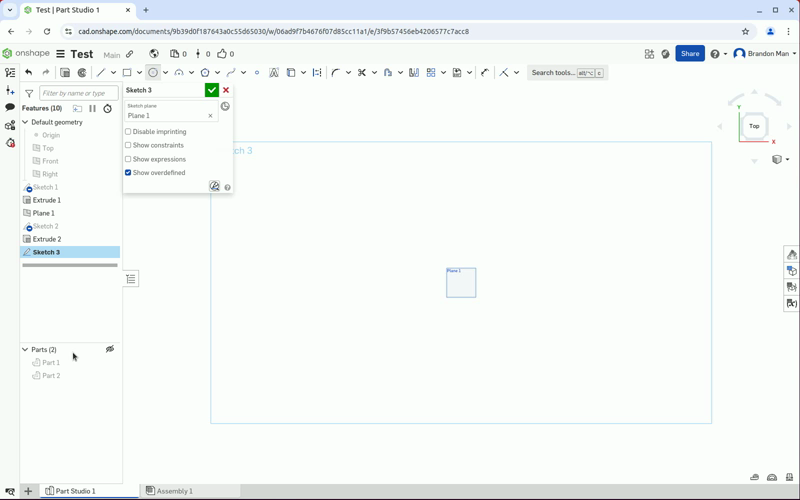
mouse_move(522, 267)
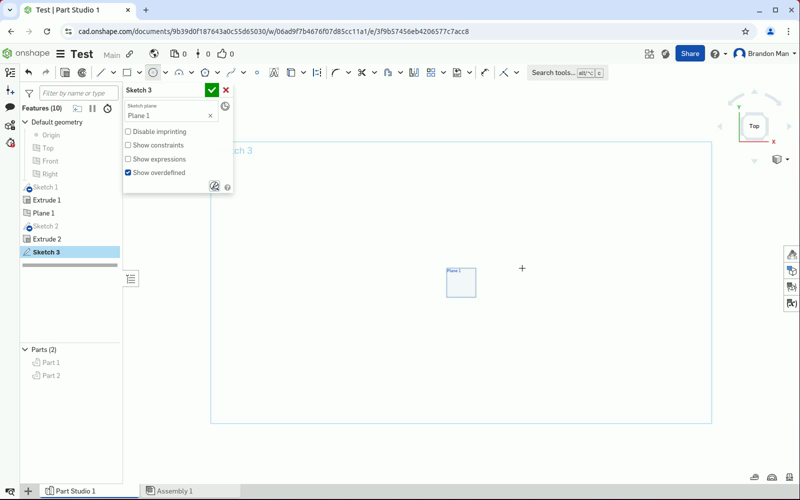
click(522, 267)
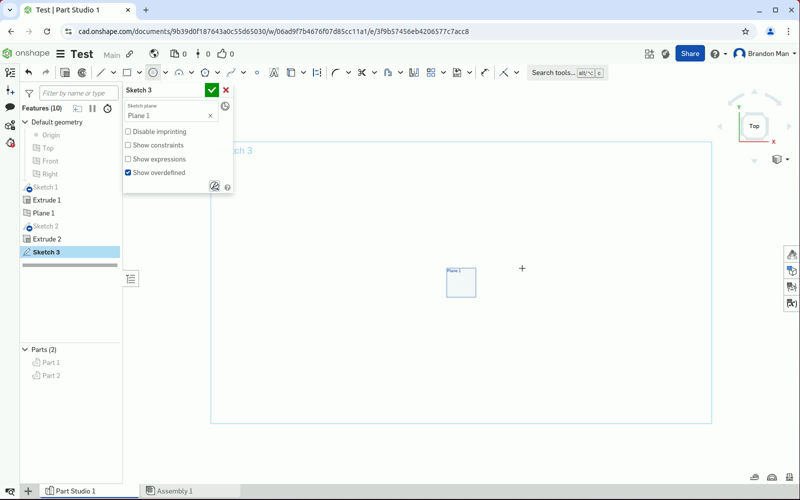
key_up(shift)
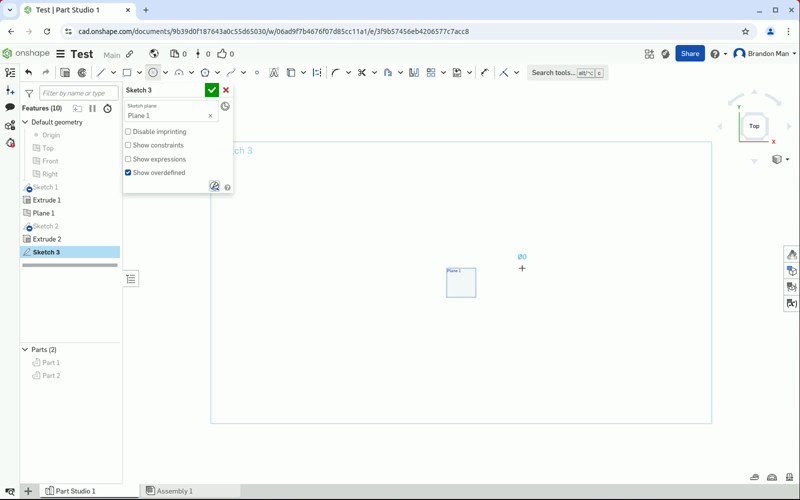
mouse_move(537, 267)
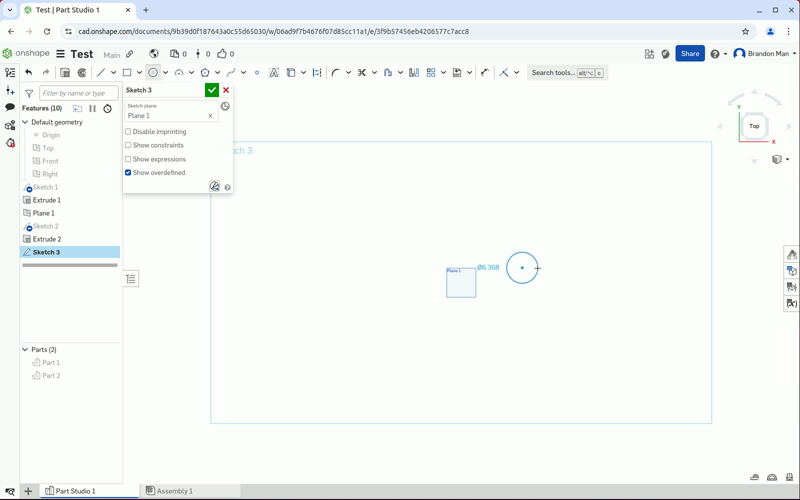
click(537, 267)
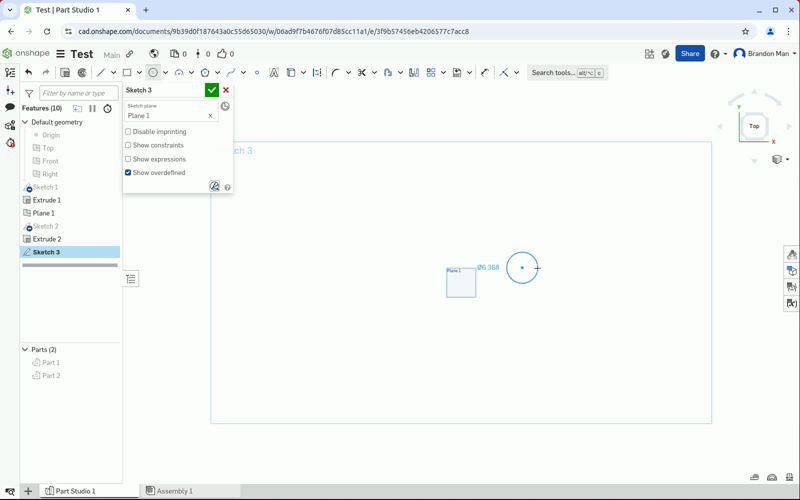
key(esc)
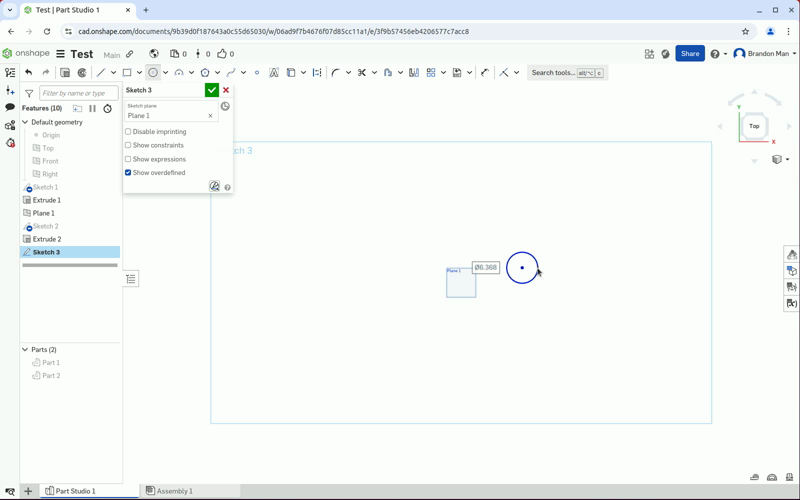
key(c)
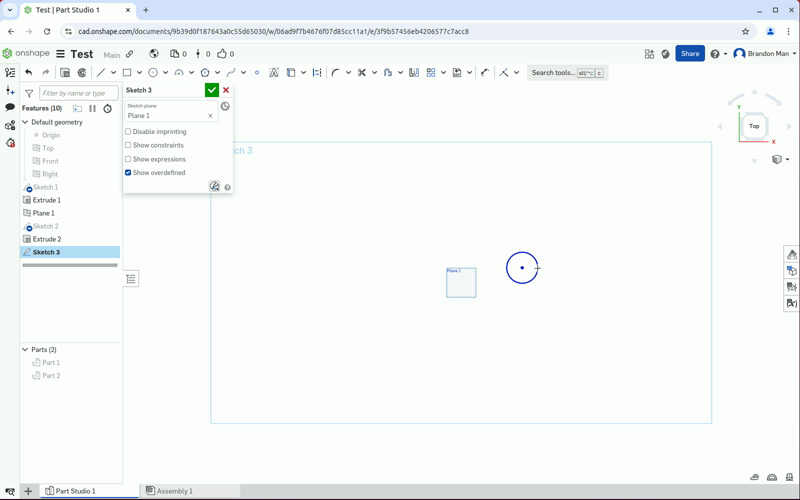
key_down(shift)
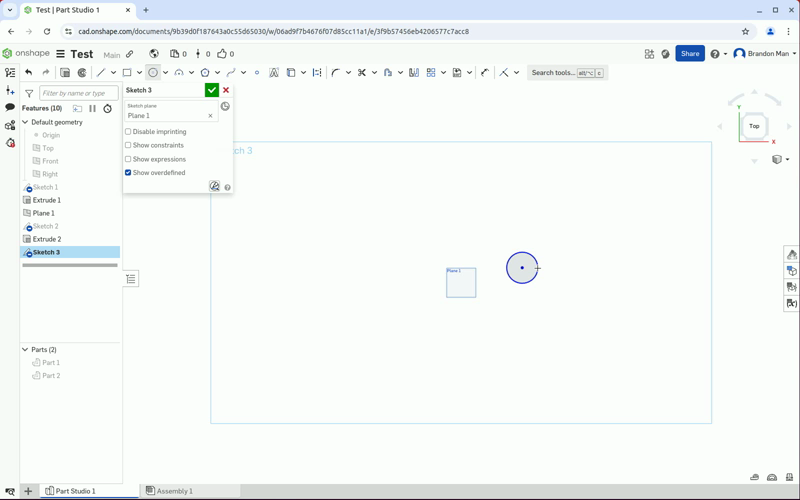
mouse_move(522, 267)
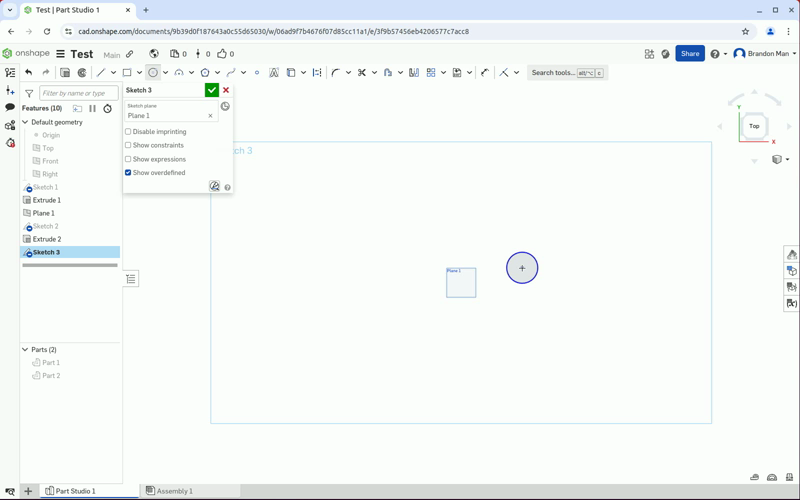
click(522, 267)
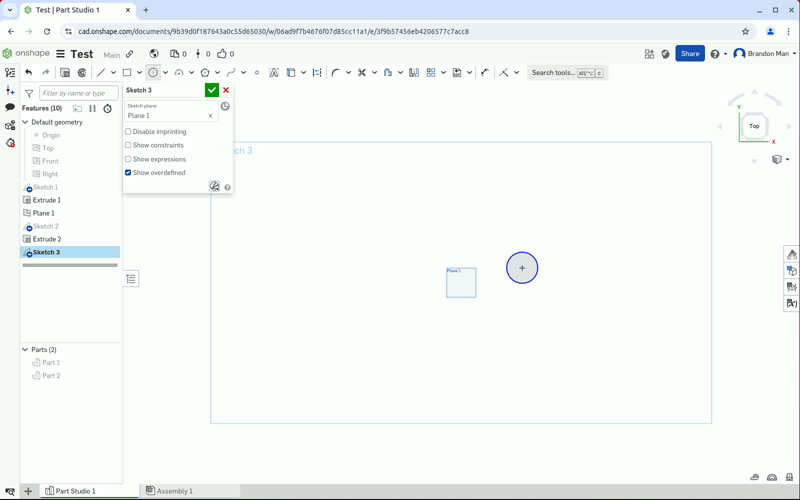
key_up(shift)
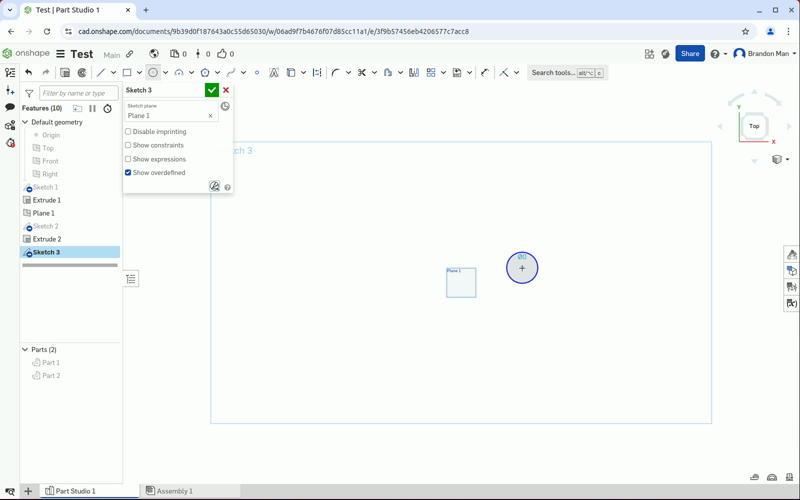
mouse_move(532, 267)
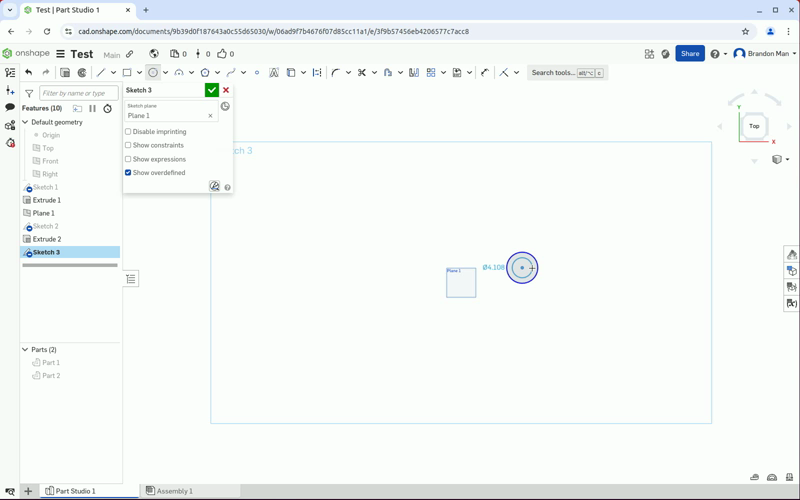
click(532, 267)
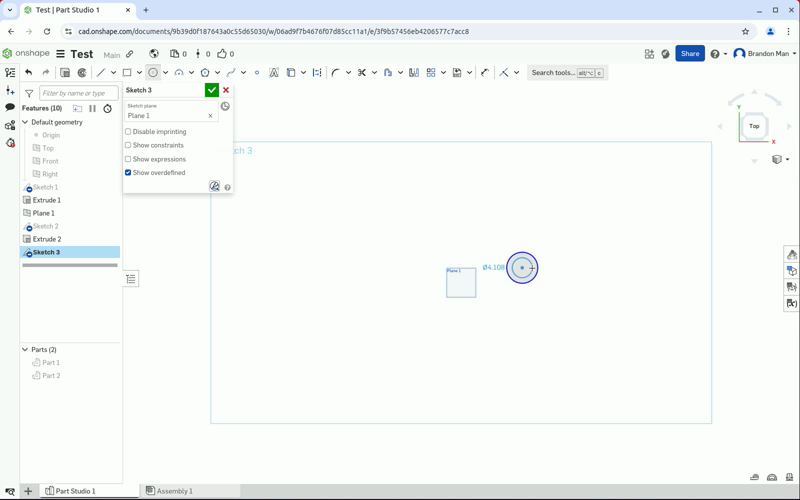
key(esc)
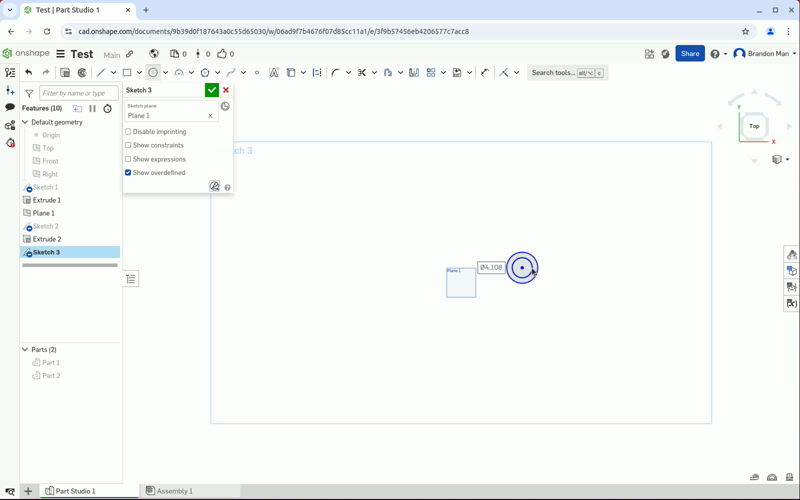
mouse_move(534, 266)
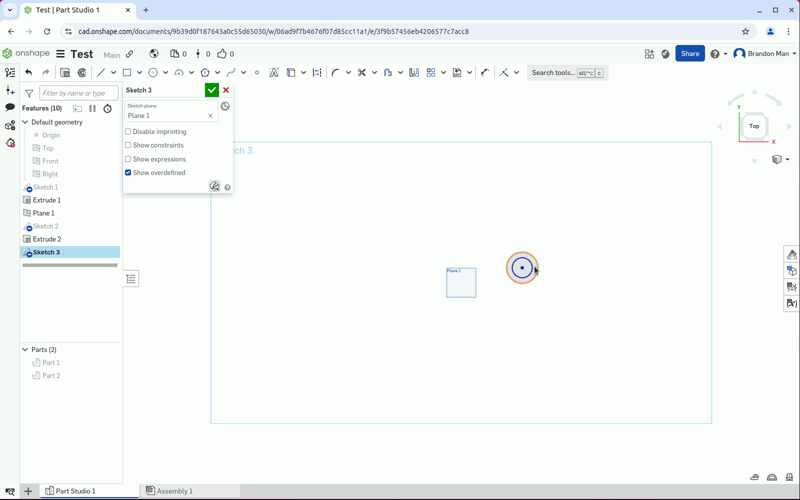
scroll(6)
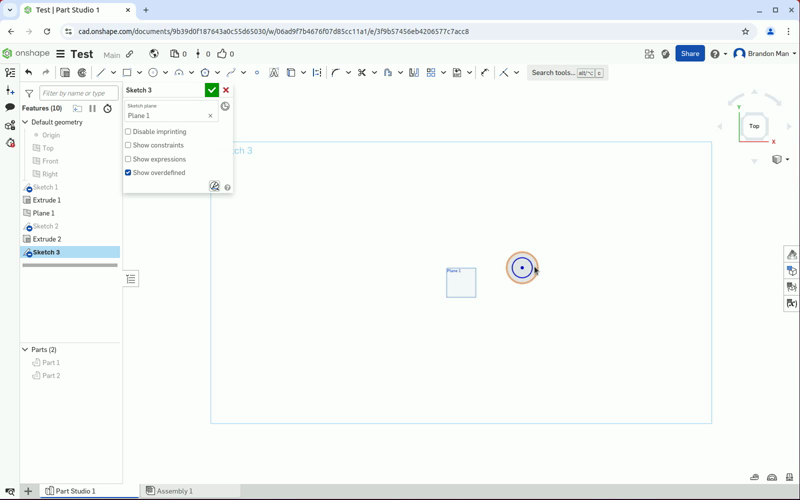
scroll(6)
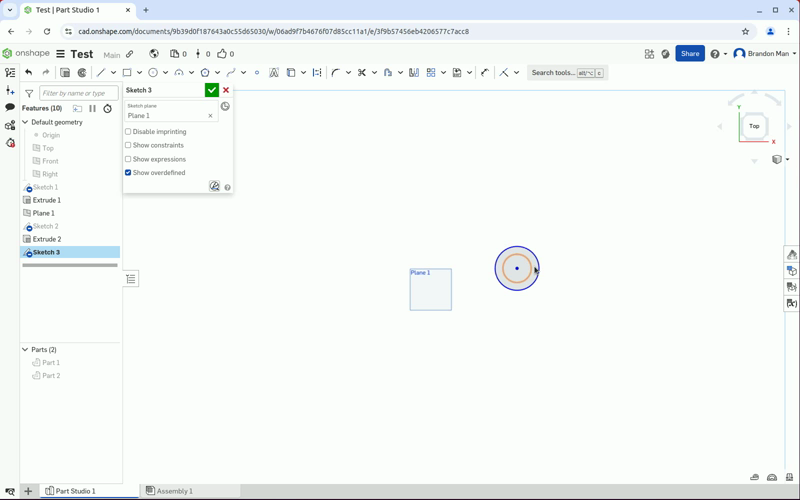
scroll(6)
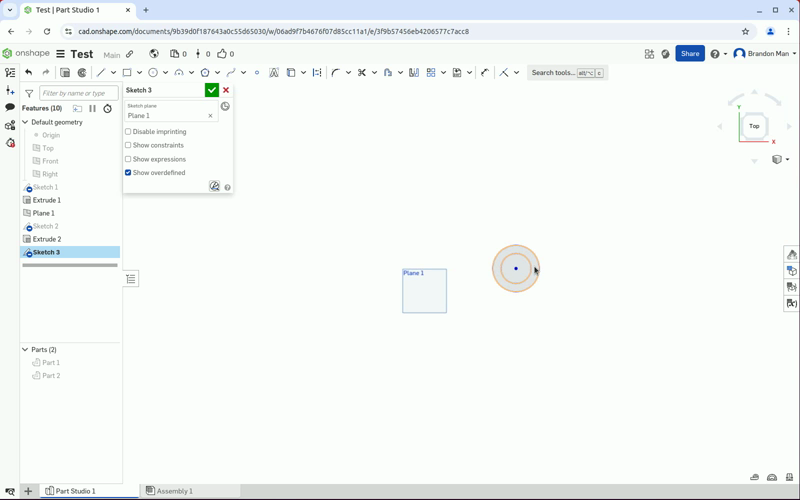
scroll(6)
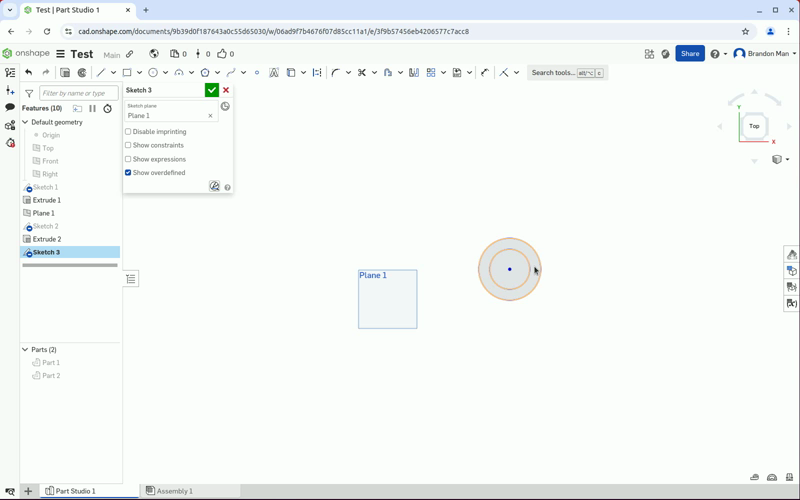
scroll(6)
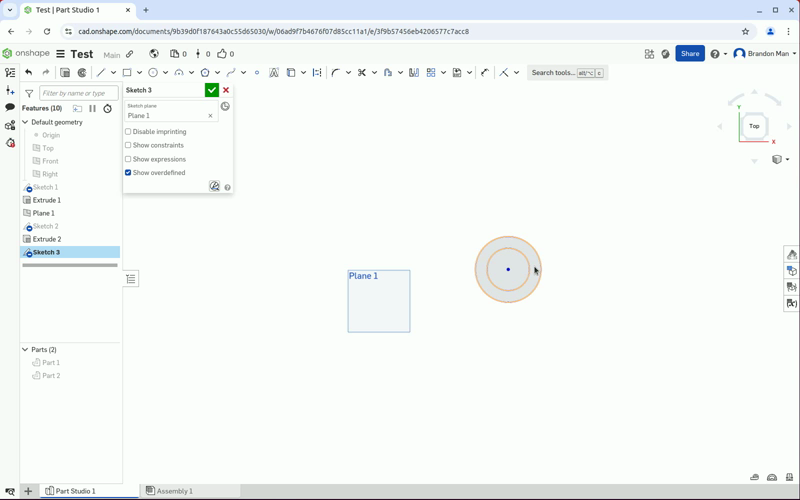
scroll(6)
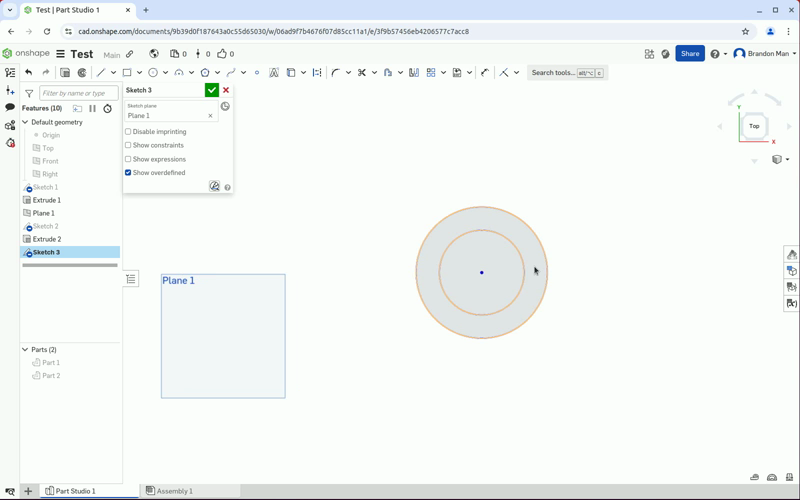
scroll(6)
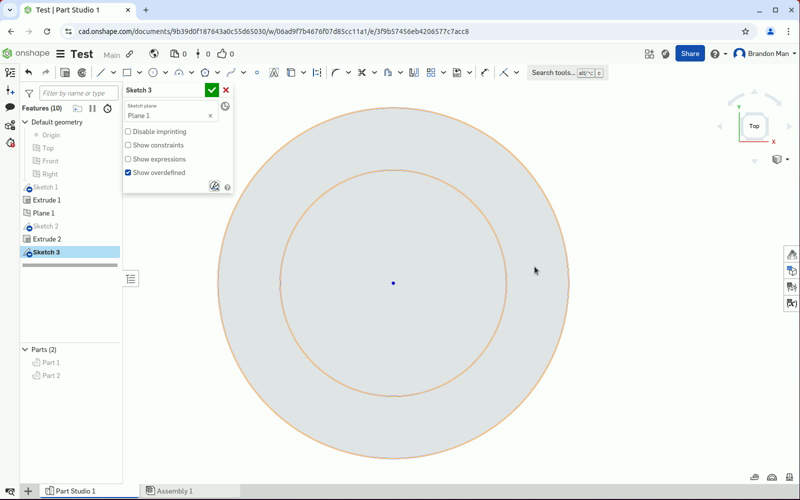
click(534, 266)
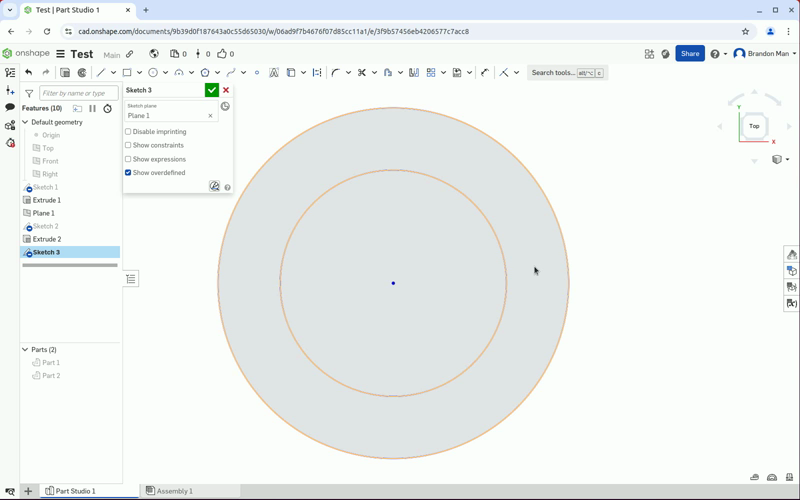
scroll(-6)
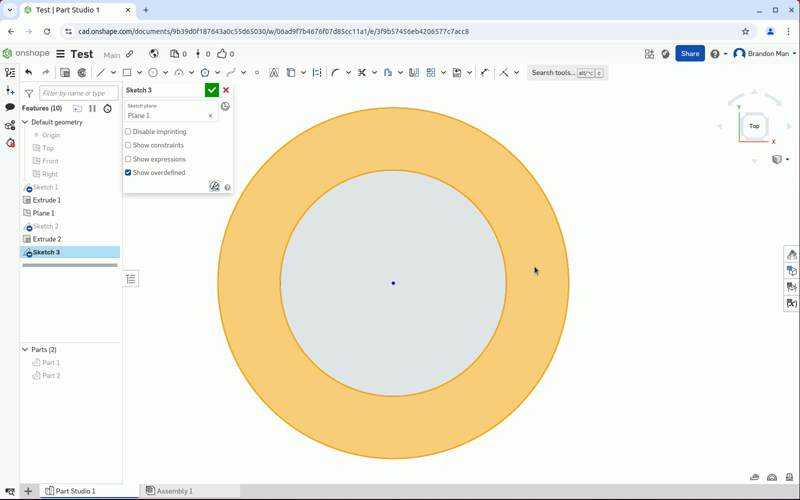
scroll(-6)
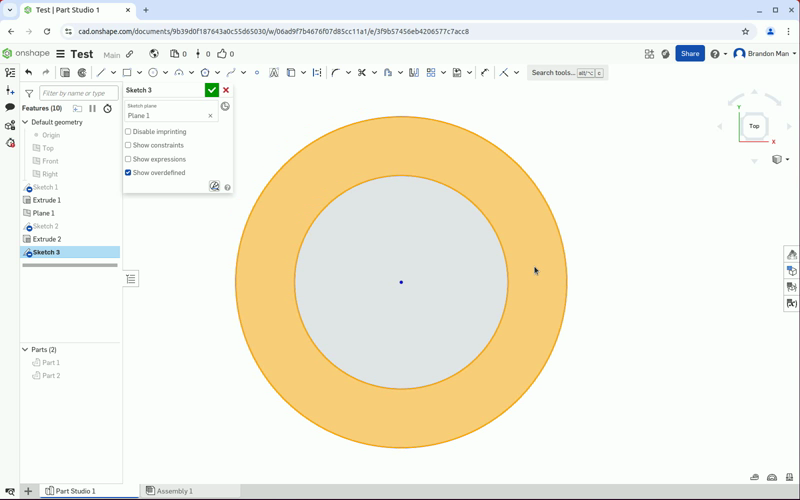
scroll(-6)
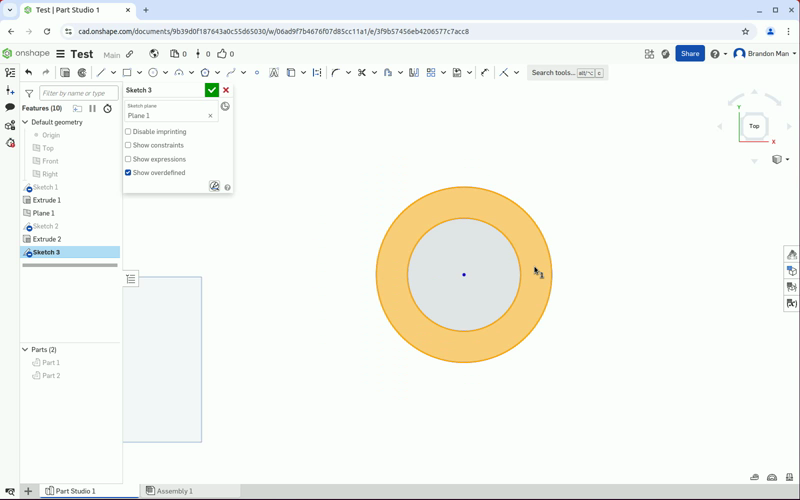
scroll(-6)
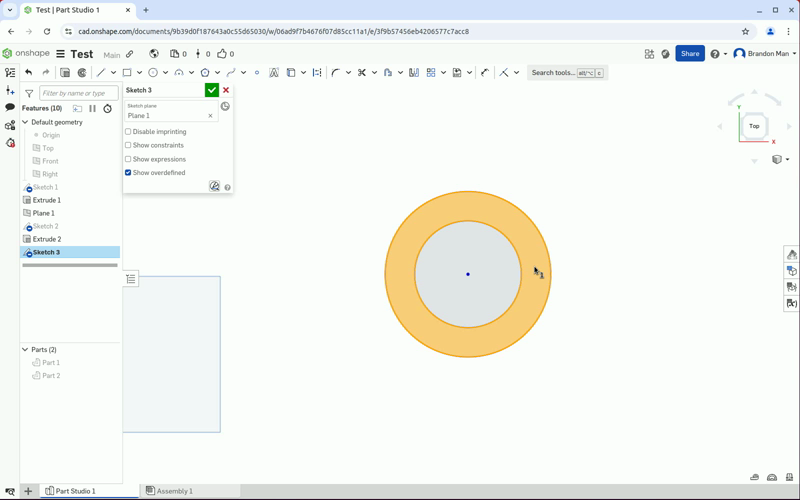
scroll(-6)
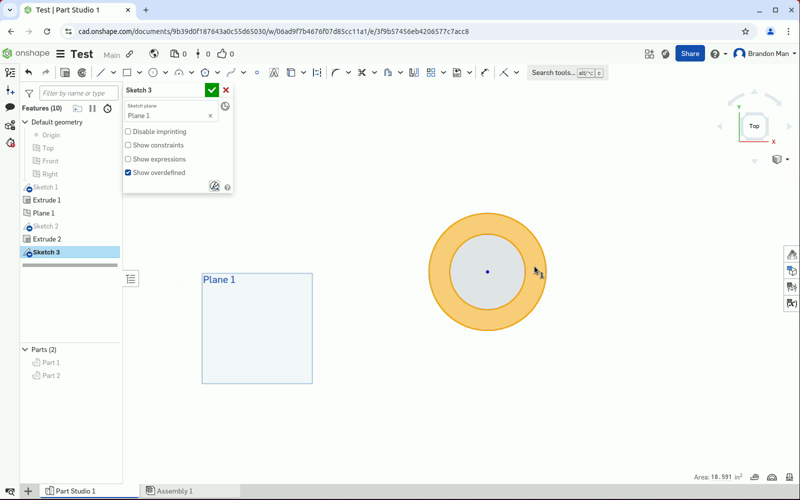
scroll(-6)
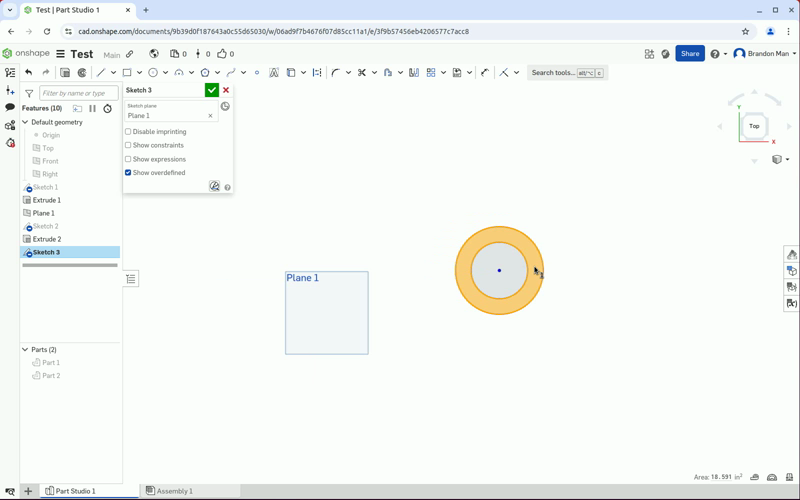
scroll(-6)
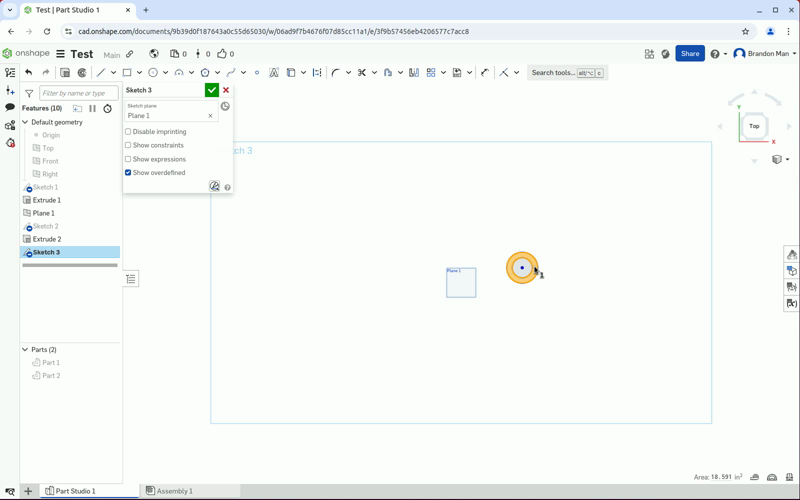
mouse_move(73, 352)
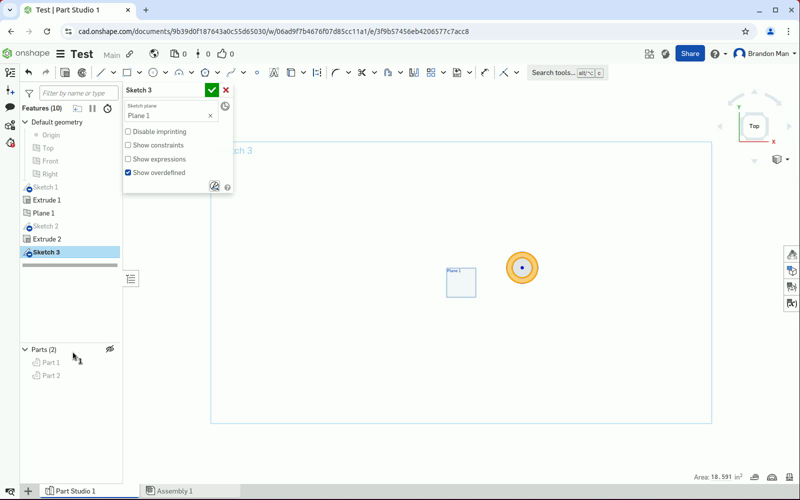
key(shift+y)
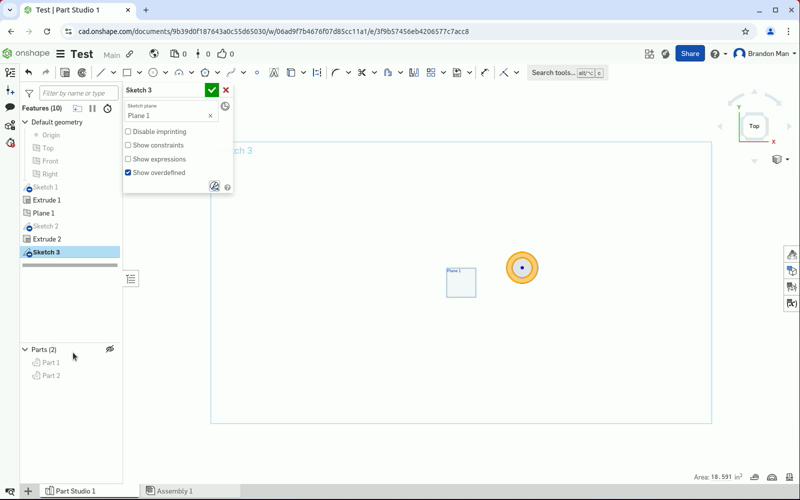
key(shift+e)
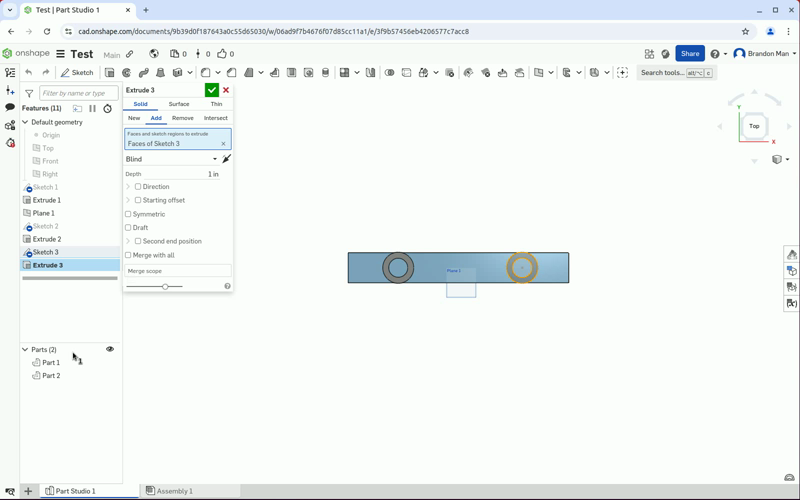
mouse_move(143, 106)
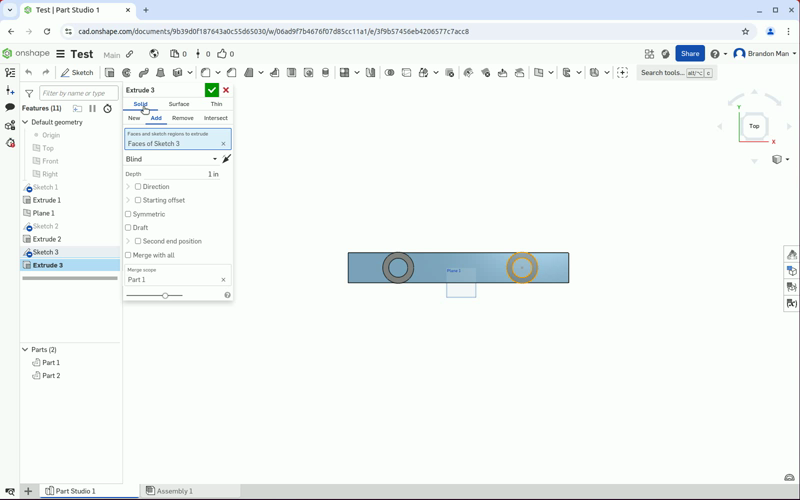
click(143, 106)
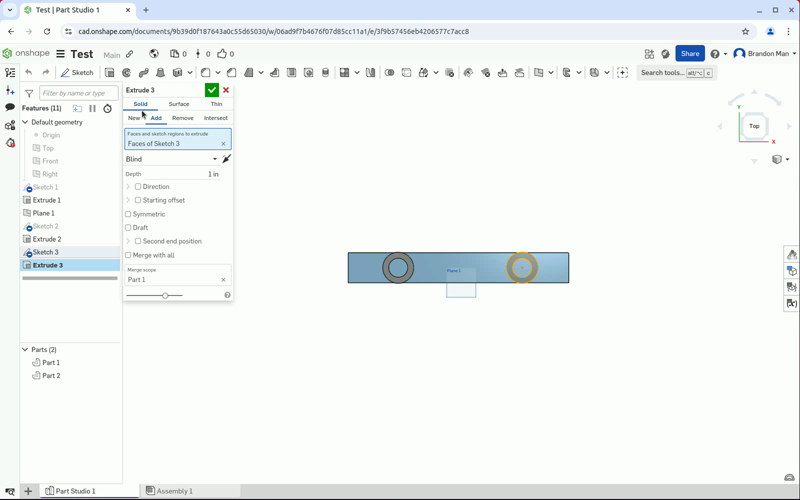
mouse_move(137, 120)
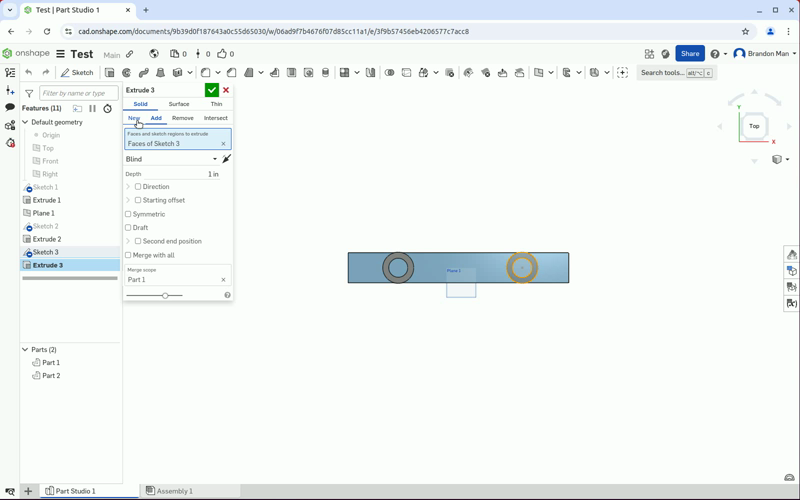
click(137, 120)
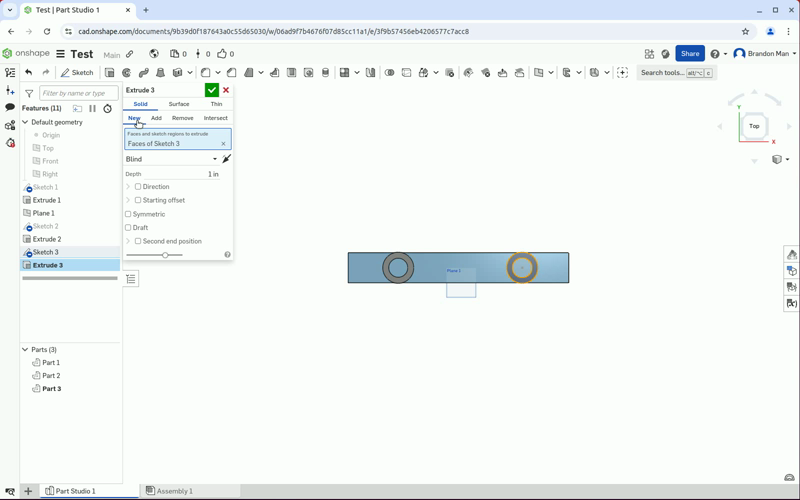
key(tab, 4)
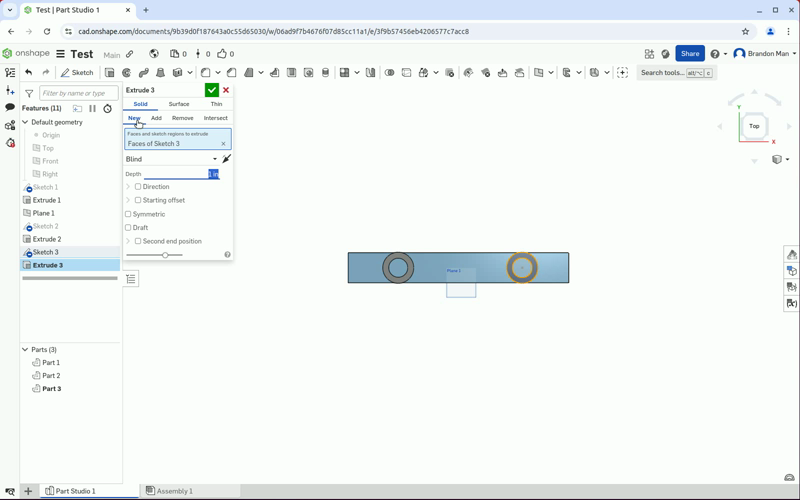
text(7.943)
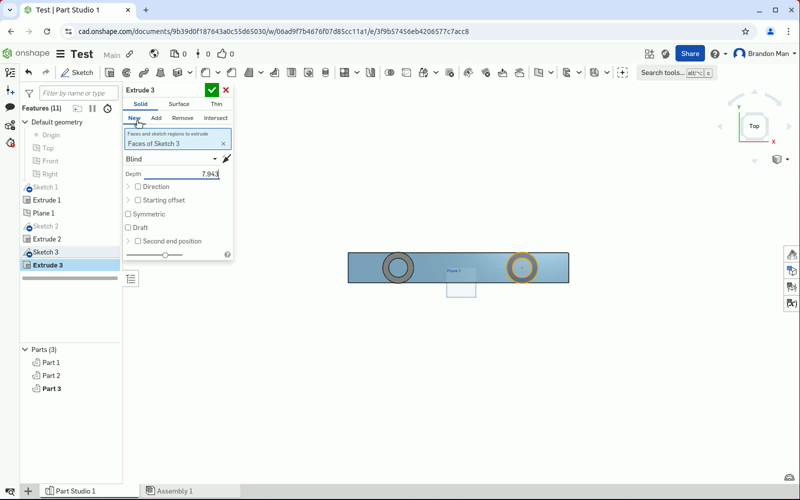
key(enter)
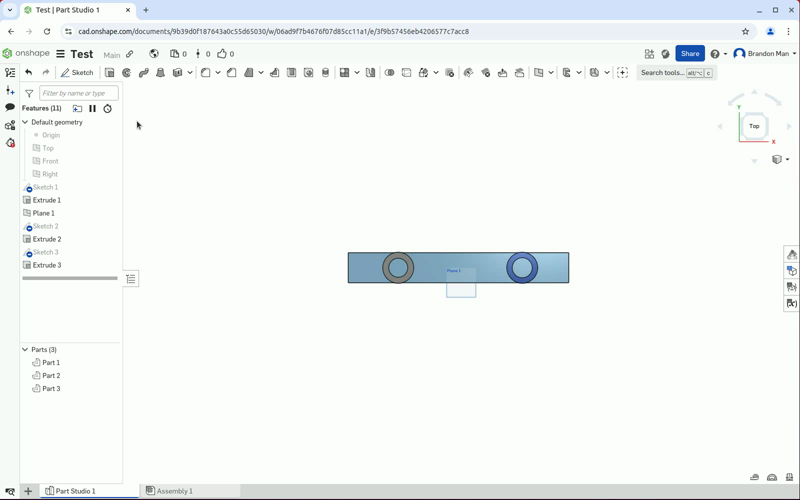
key(shift+h)
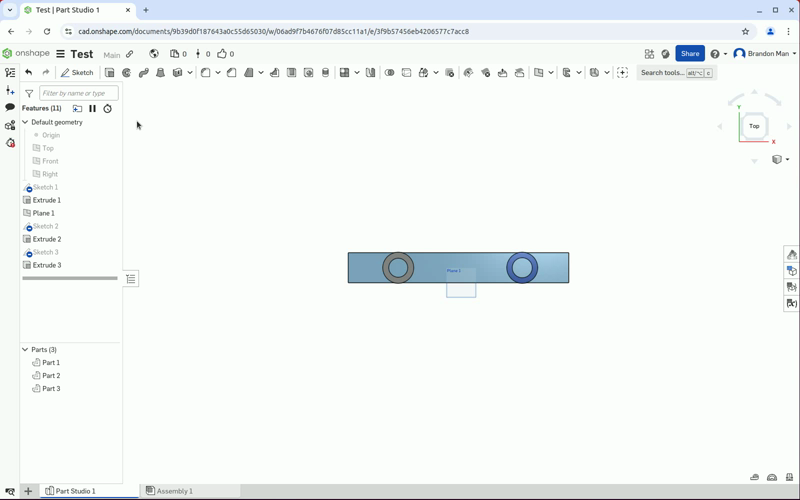
key(shift+h)
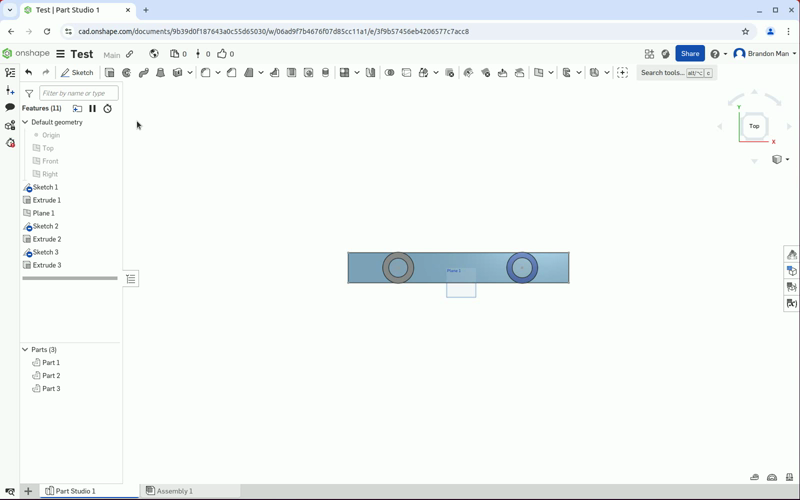
key(shift+7)
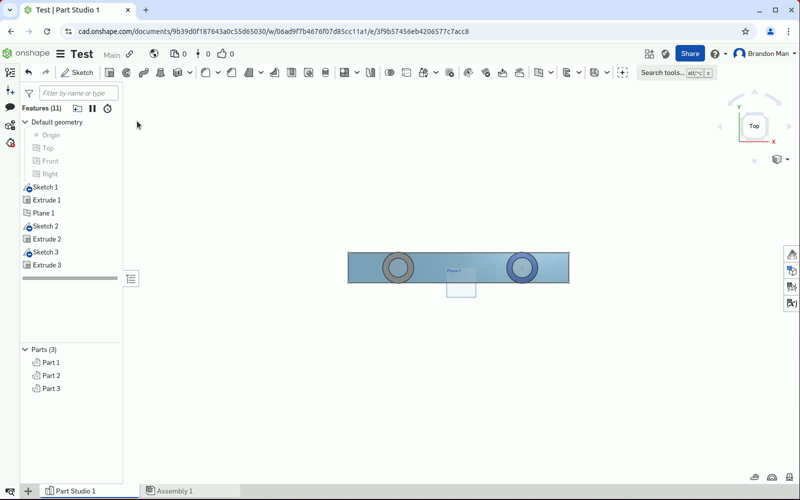
key(up, 3)
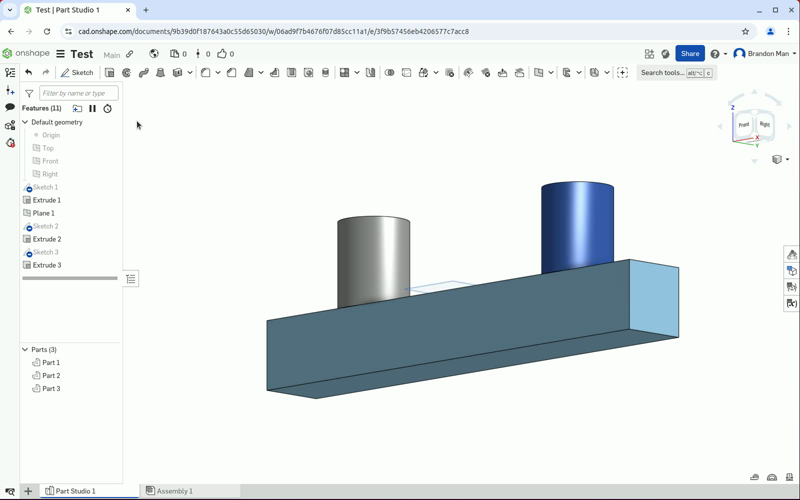
key(left, 3)
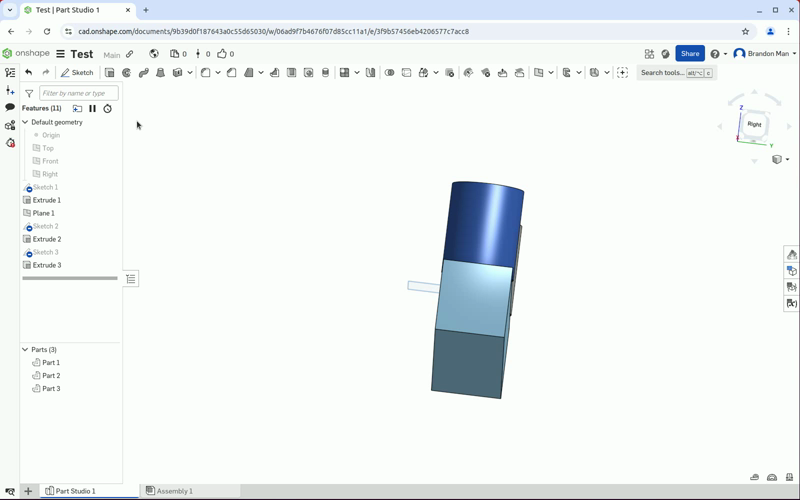
key(right, 3)
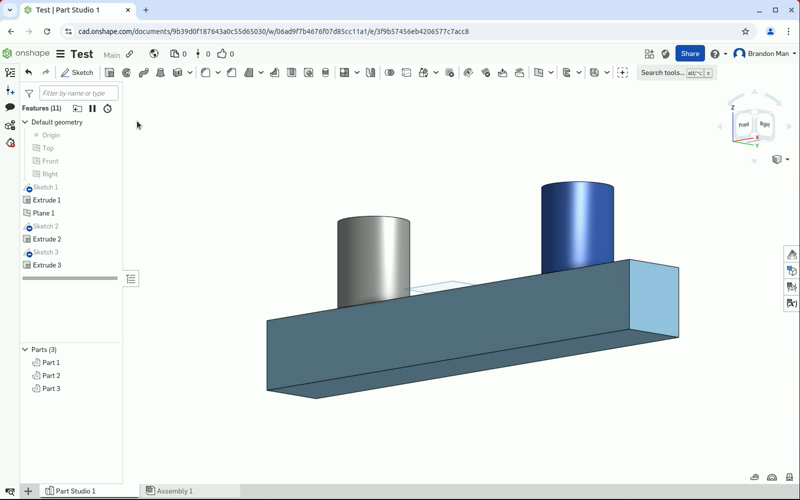
key(down, 3)
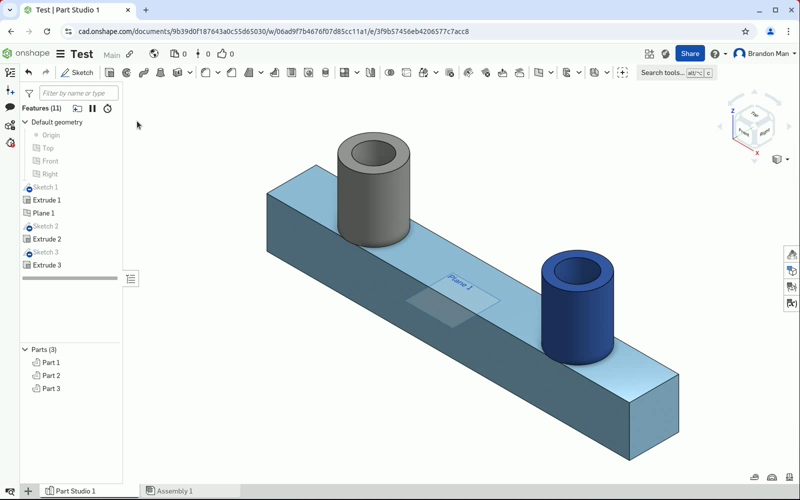
mouse_move(73, 189)
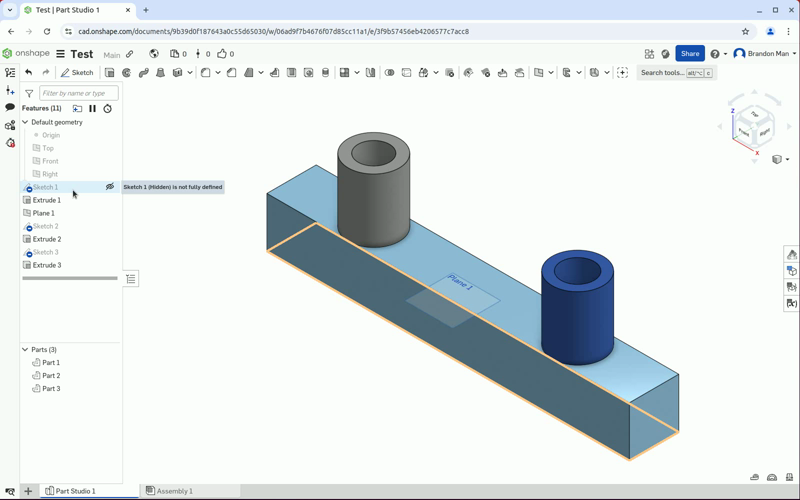
click(73, 189)